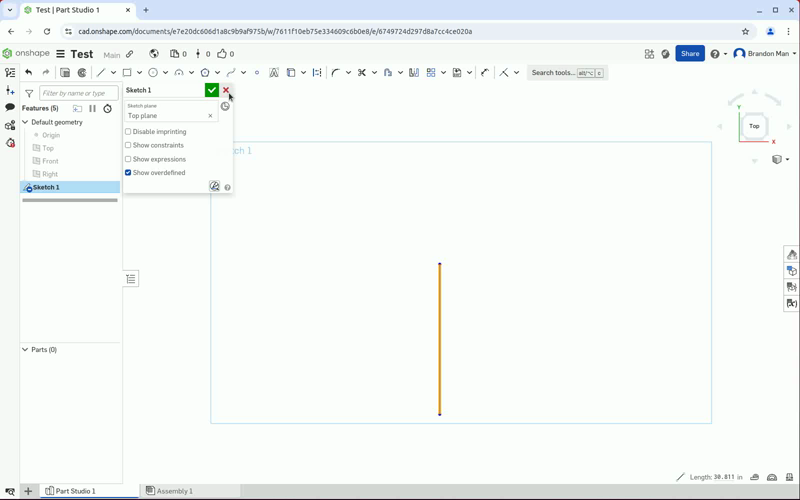
key(shift+h)
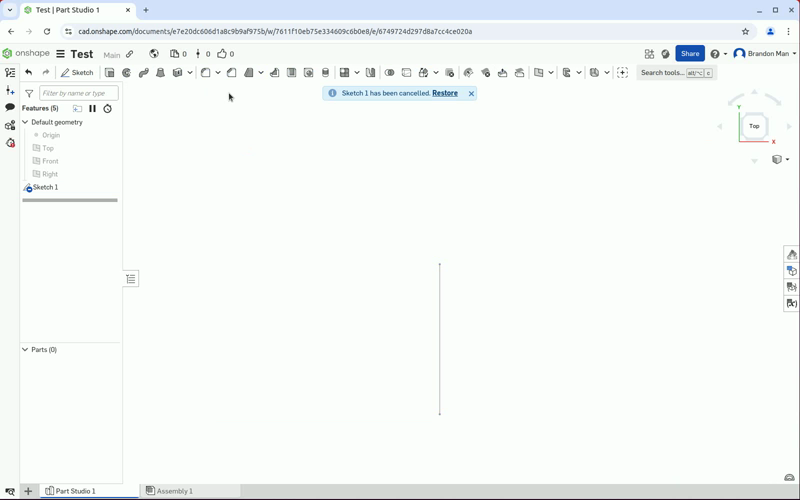
key(shift+s)
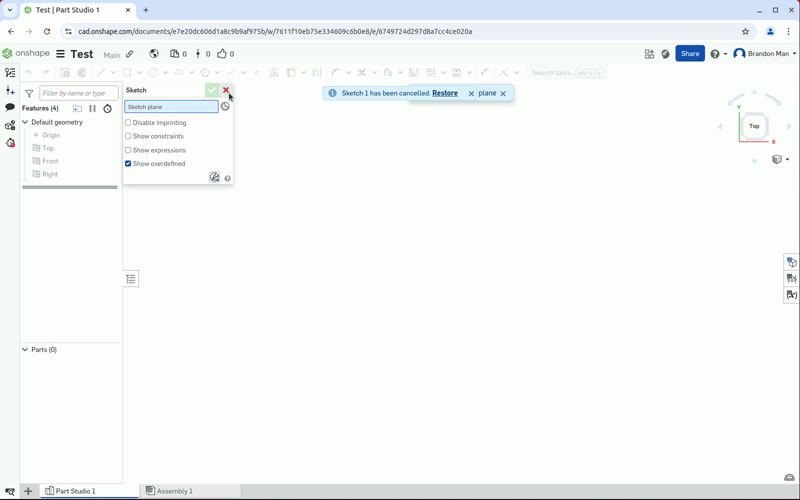
mouse_move(73, 150)
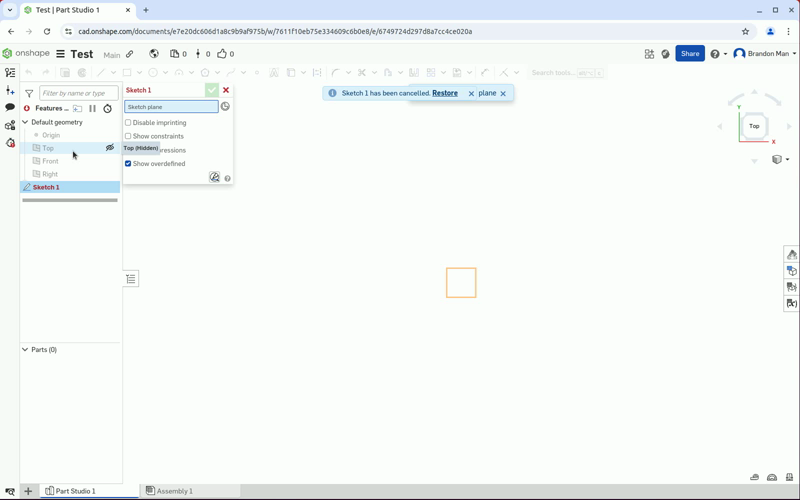
click(73, 150)
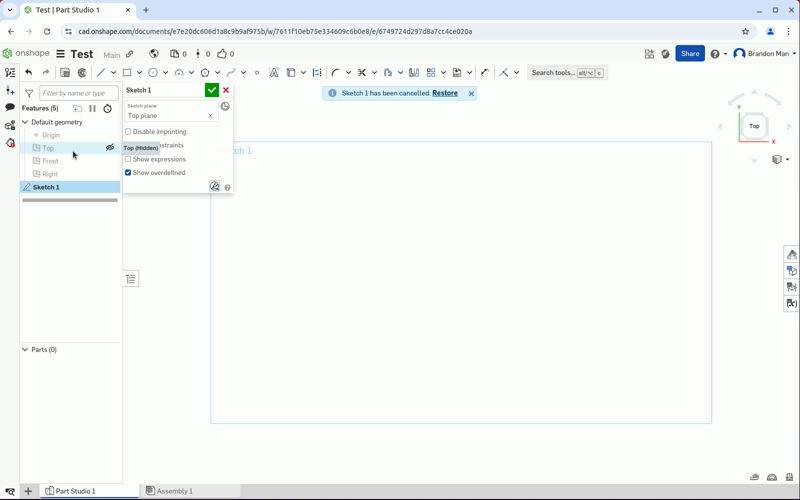
mouse_move(73, 352)
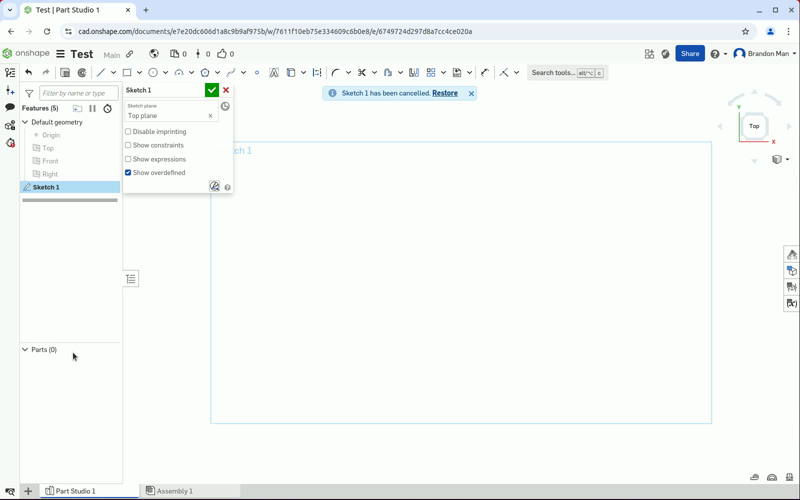
key(y)
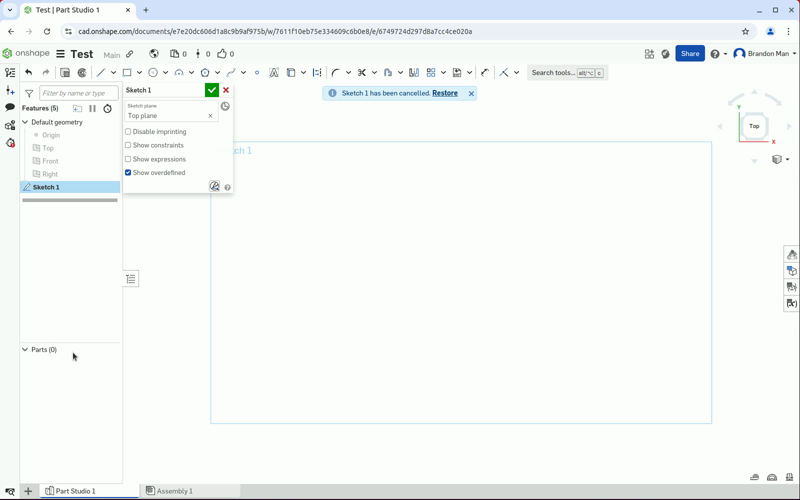
key(l)
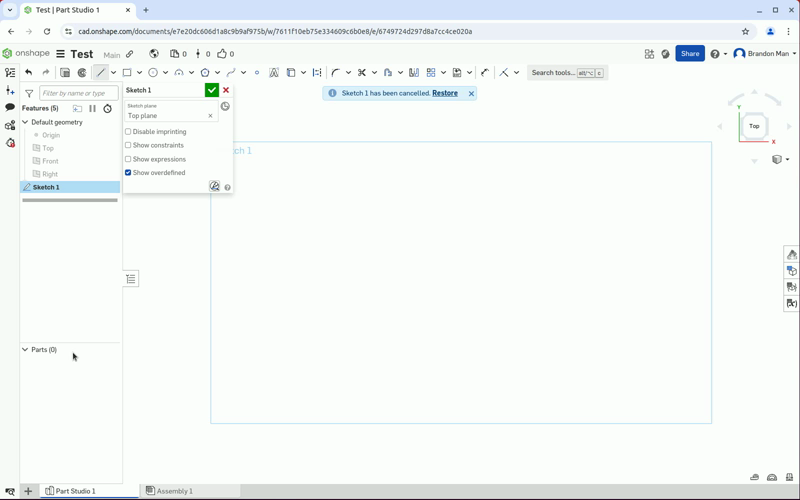
key_down(shift)
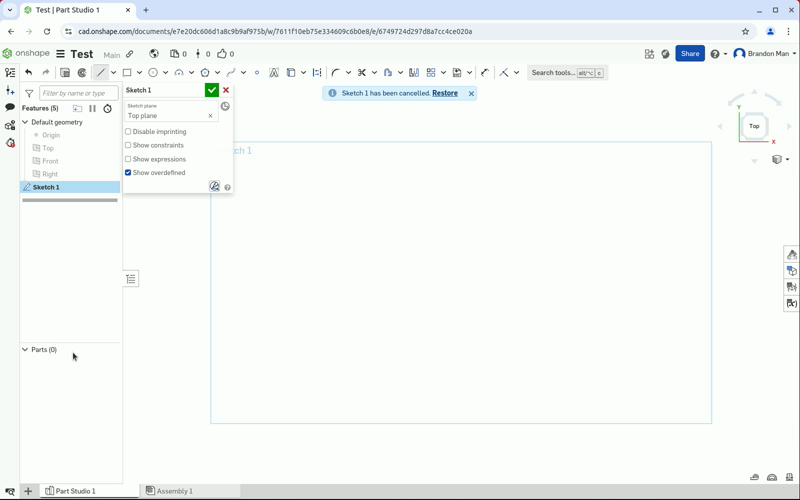
mouse_move(460, 282)
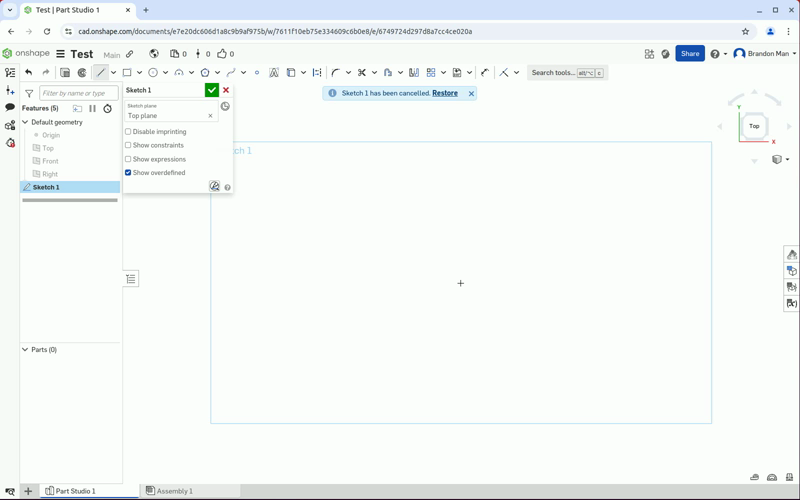
click(460, 282)
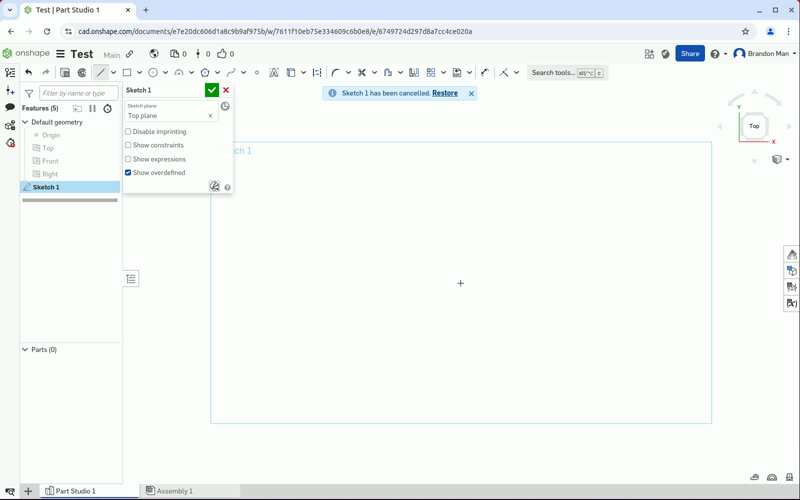
key_up(shift)
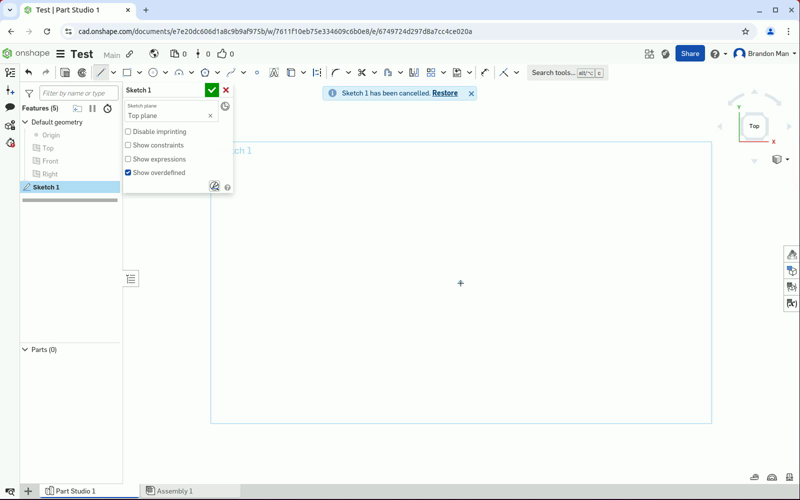
key_down(shift)
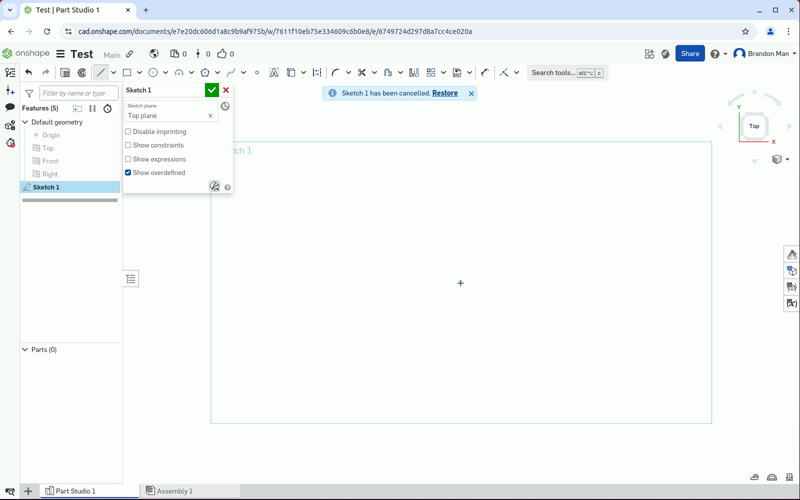
mouse_move(541, 282)
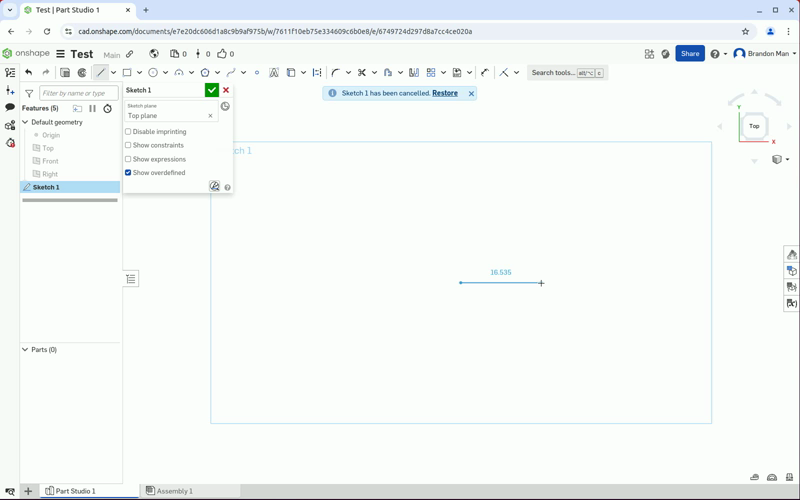
click(541, 282)
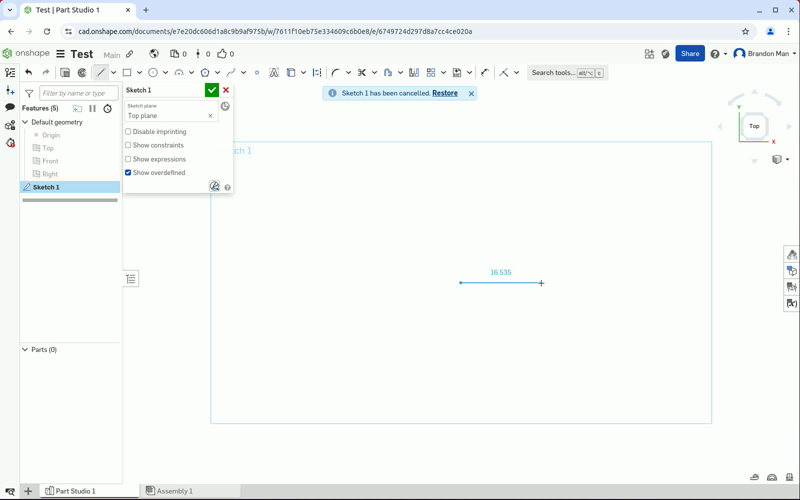
key_up(shift)
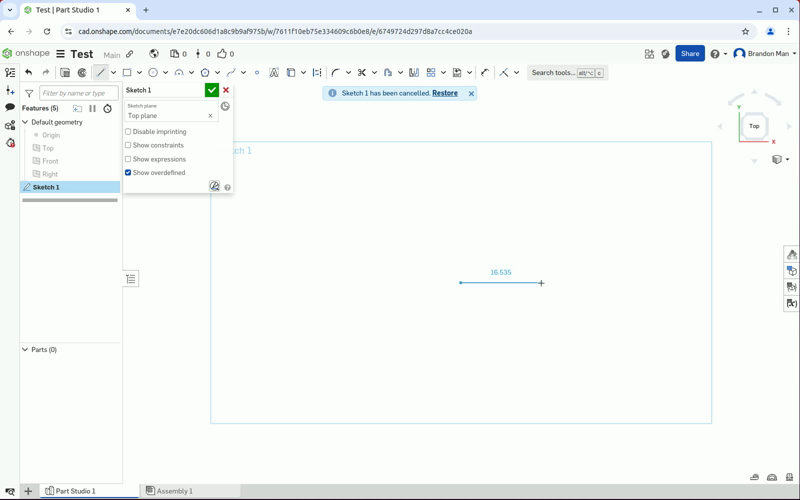
key_down(shift)
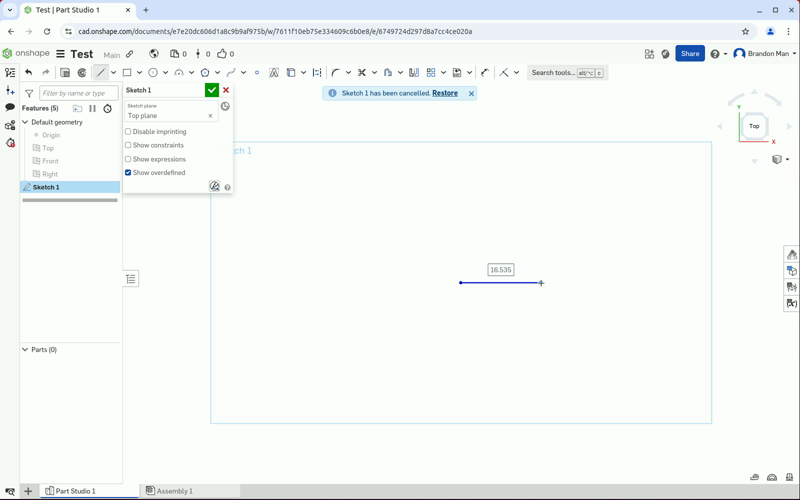
mouse_move(541, 170)
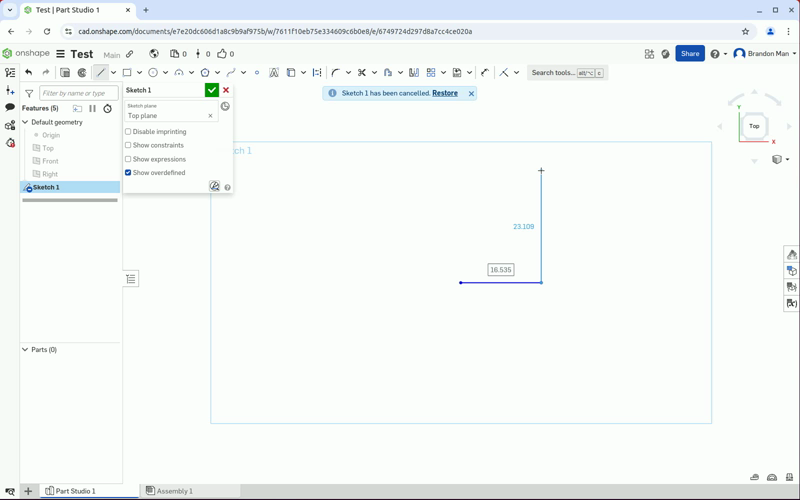
click(541, 170)
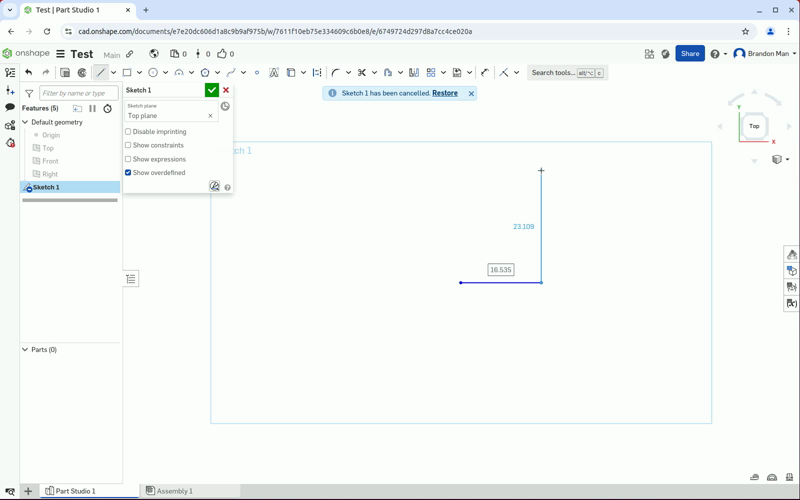
key_up(shift)
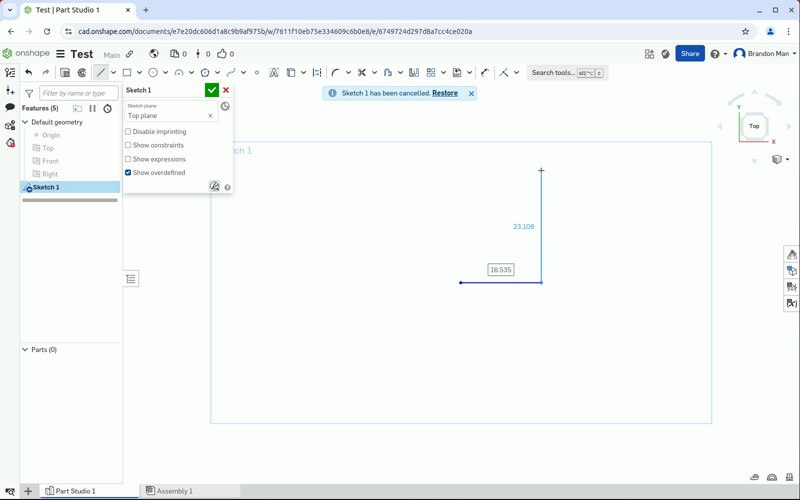
key_down(shift)
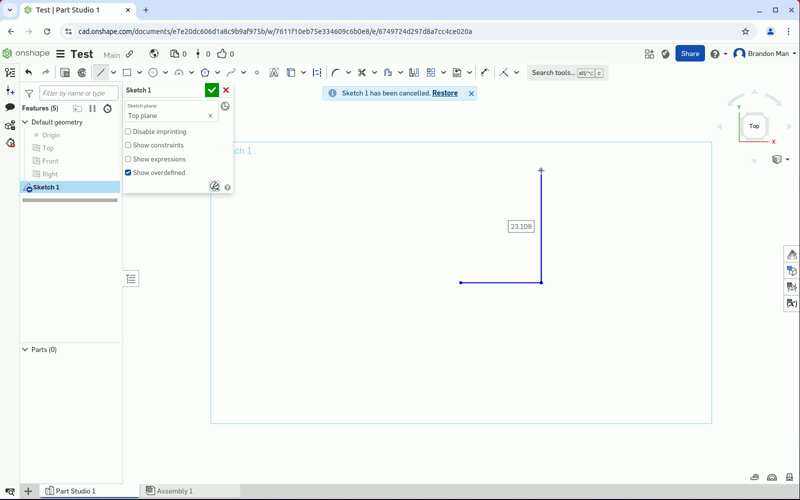
mouse_move(460, 170)
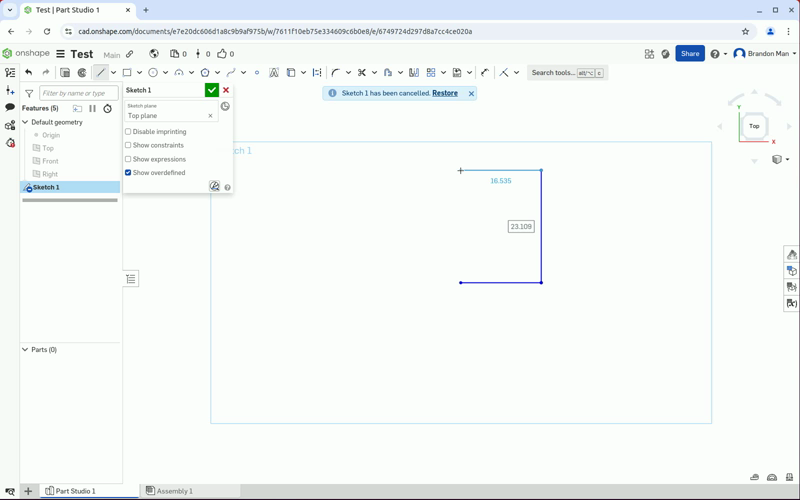
click(460, 170)
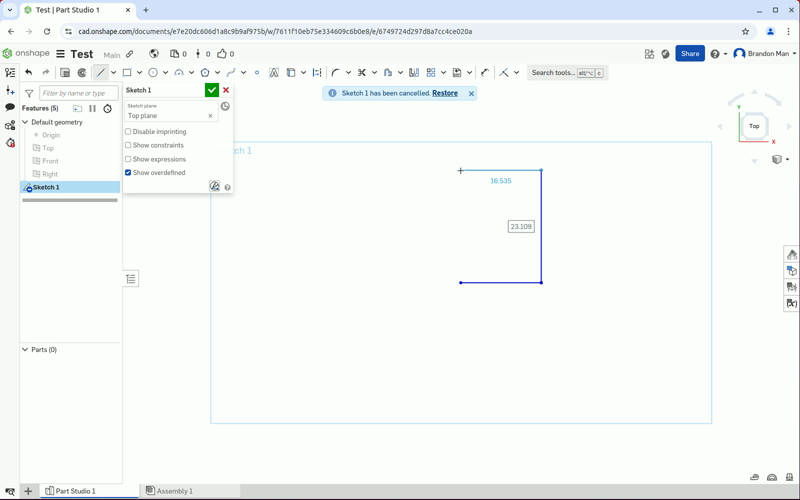
key_up(shift)
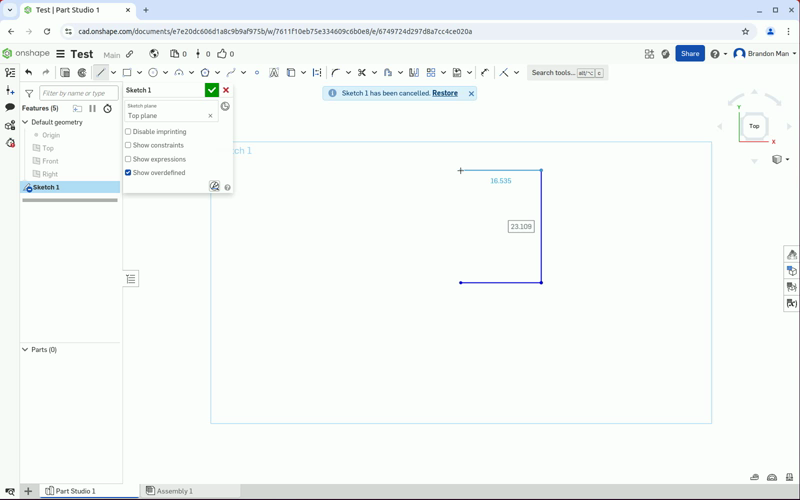
key_down(shift)
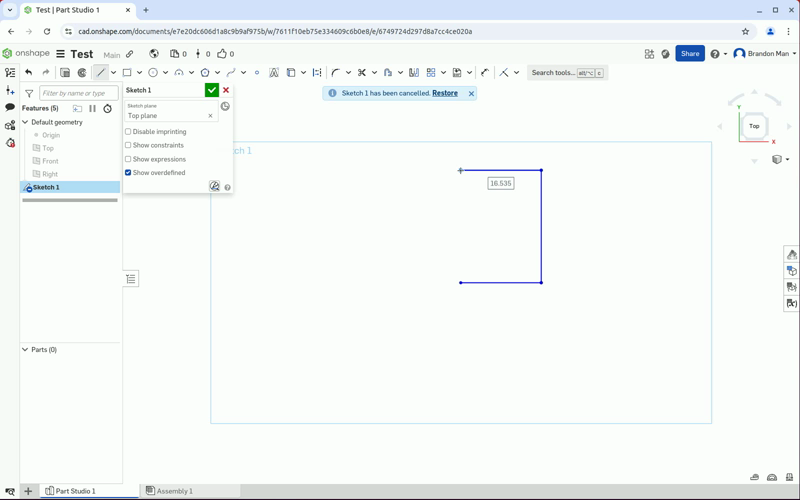
mouse_move(460, 282)
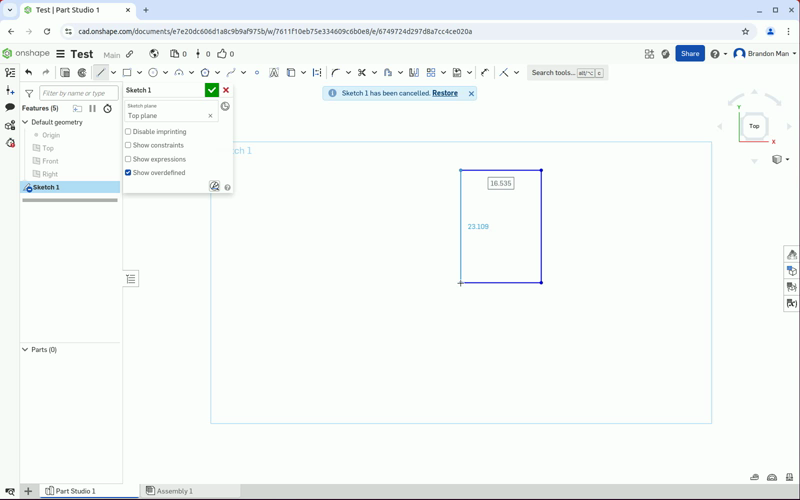
key_up(shift)
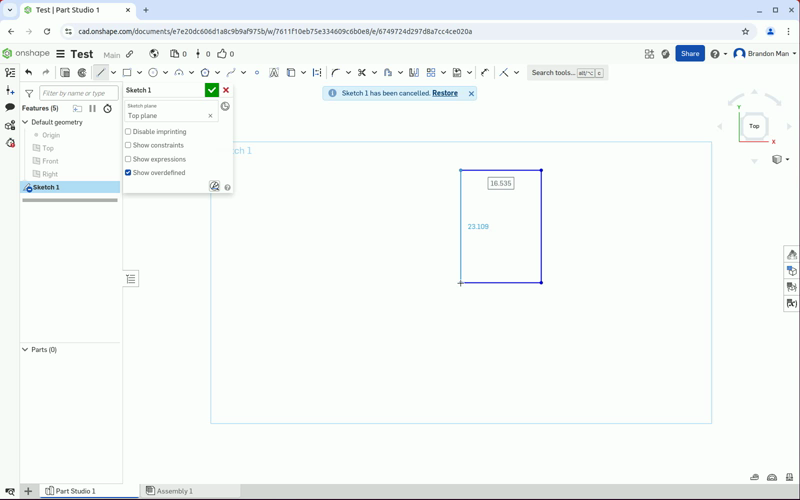
click(460, 282)
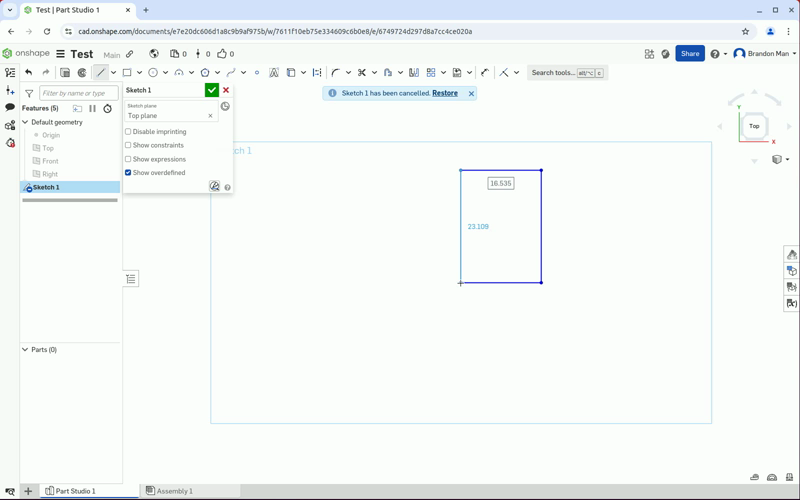
key(esc)
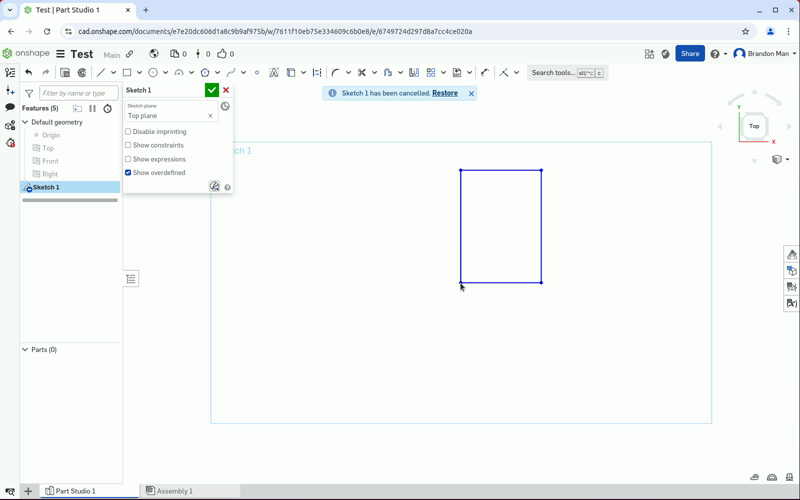
mouse_move(470, 236)
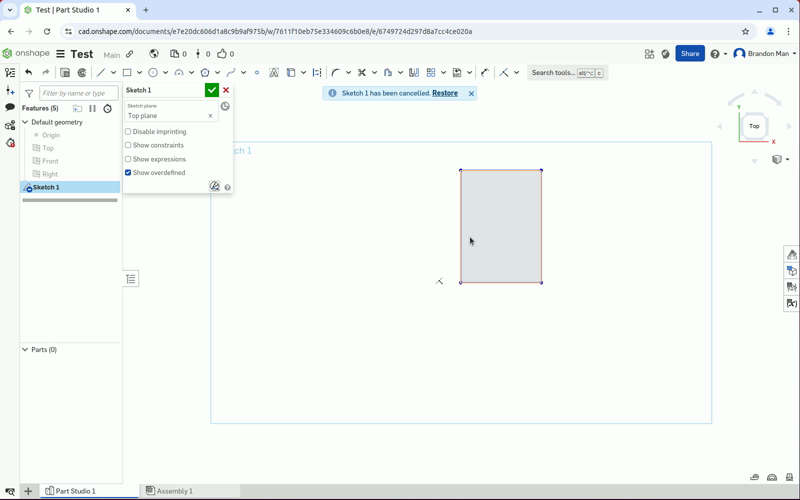
click(470, 236)
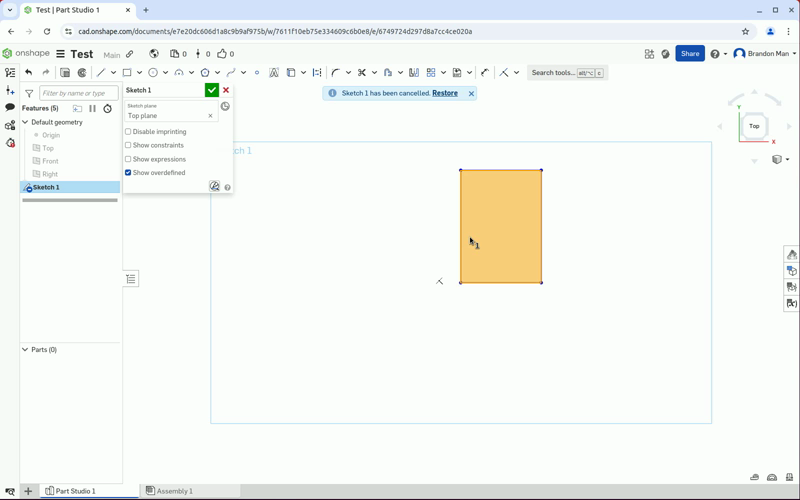
mouse_move(73, 352)
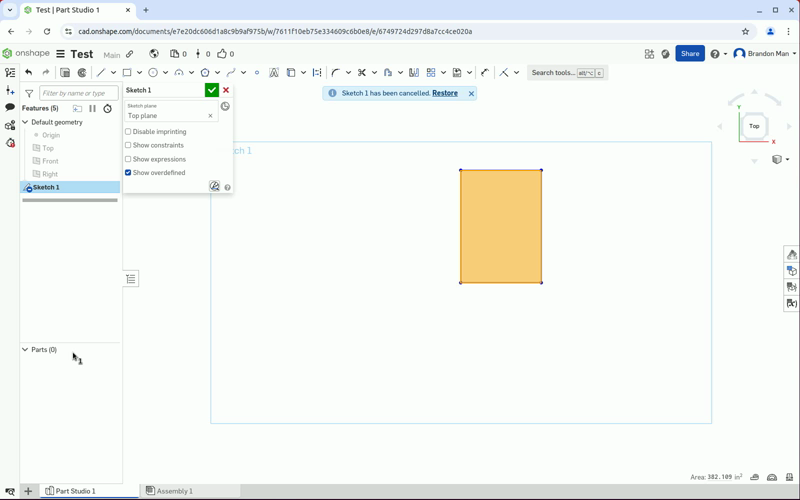
key(shift+y)
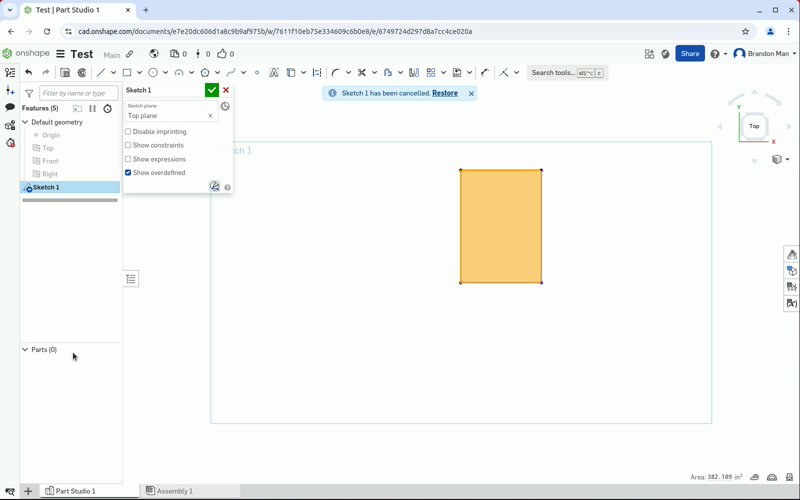
key(shift+e)
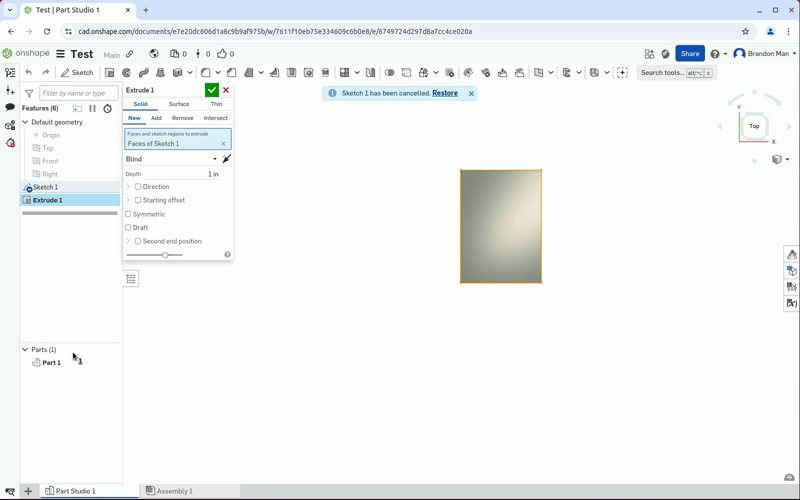
mouse_move(143, 106)
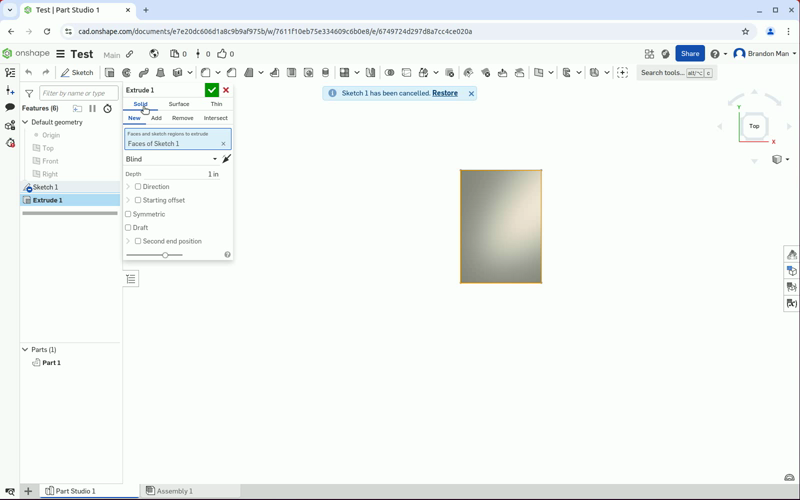
click(143, 106)
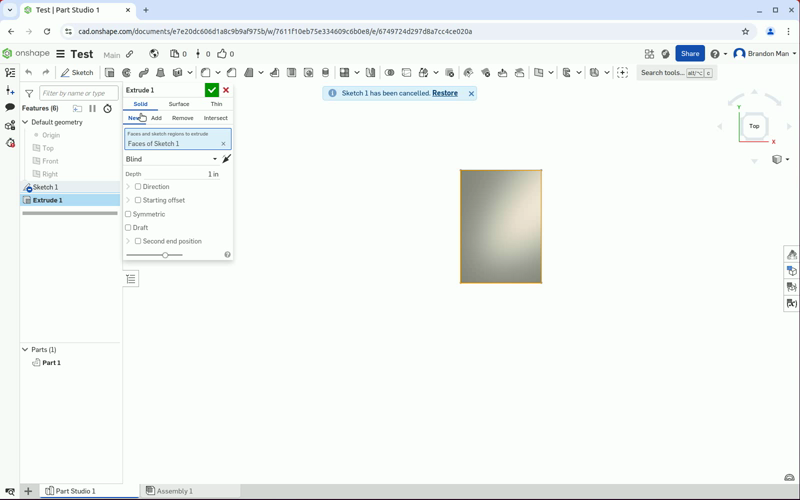
mouse_move(137, 120)
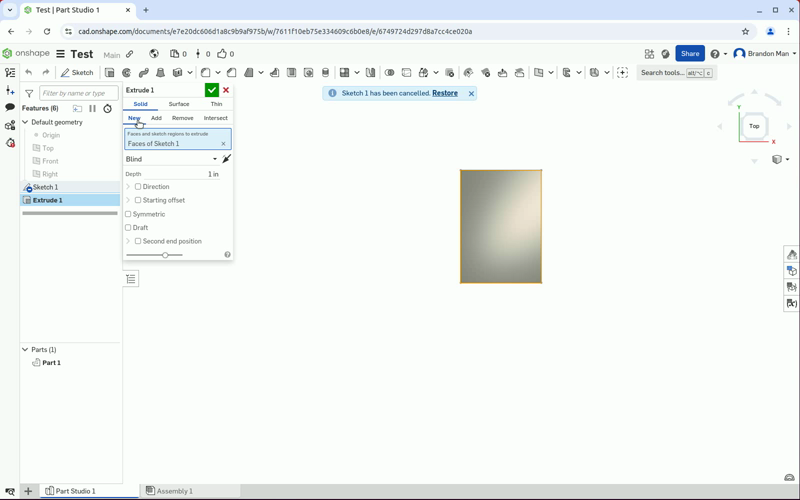
click(137, 120)
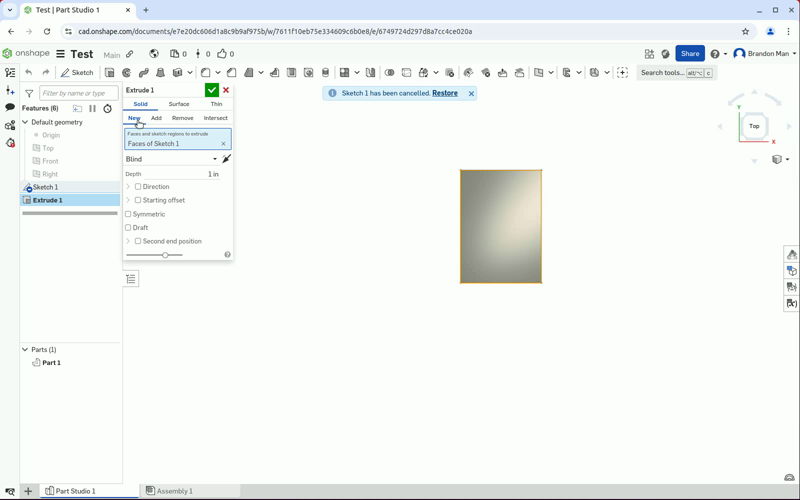
key(tab, 4)
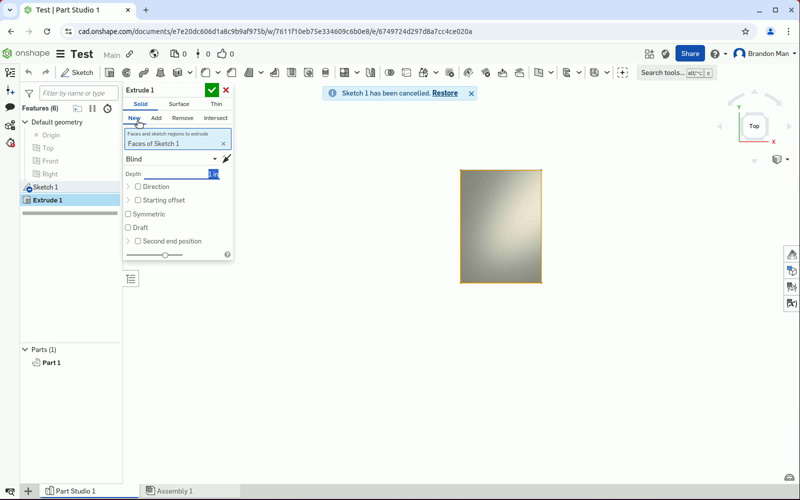
text(2.407)
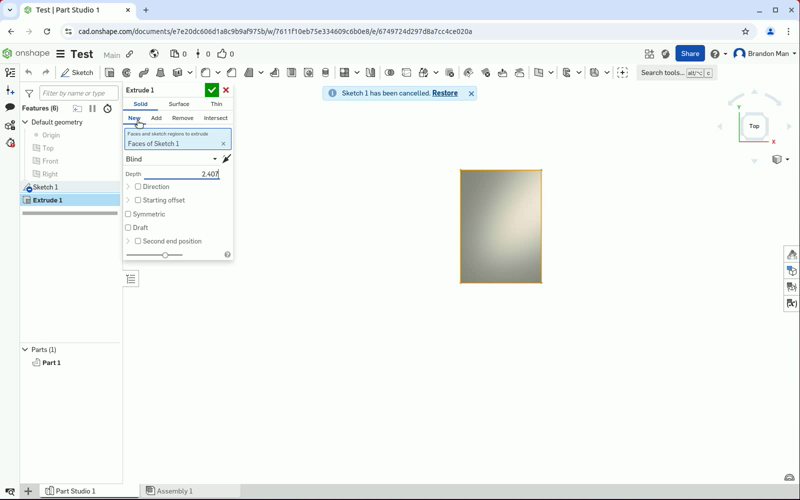
key(enter)
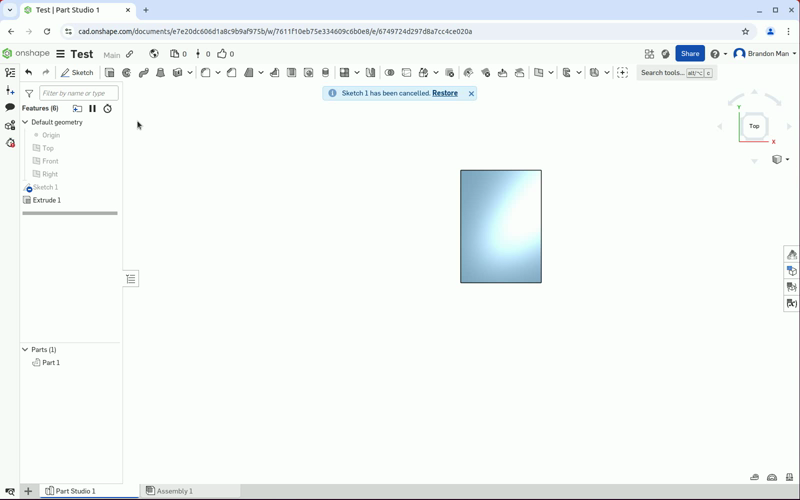
key(shift+h)
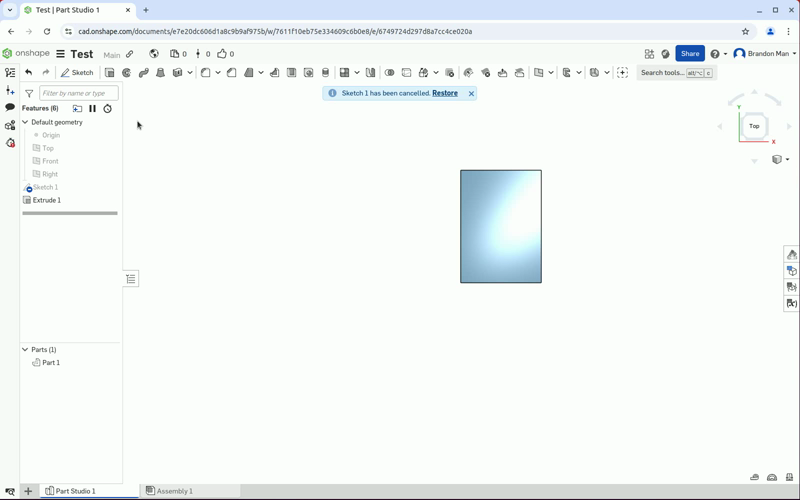
key(shift+h)
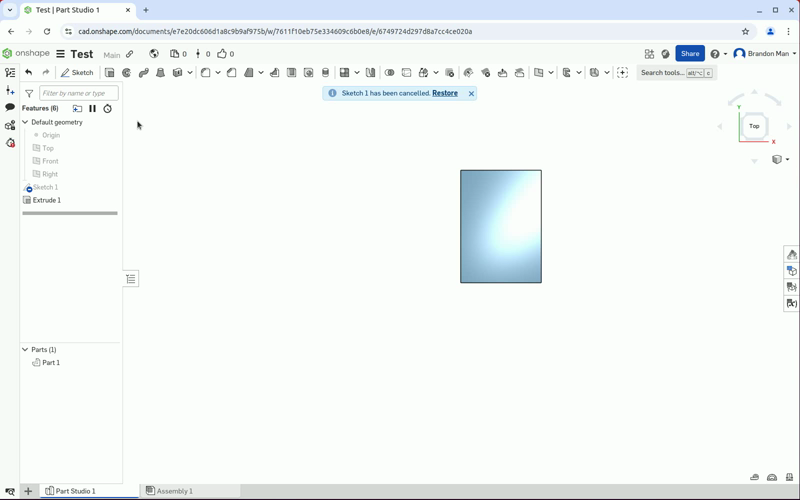
mouse_move(73, 189)
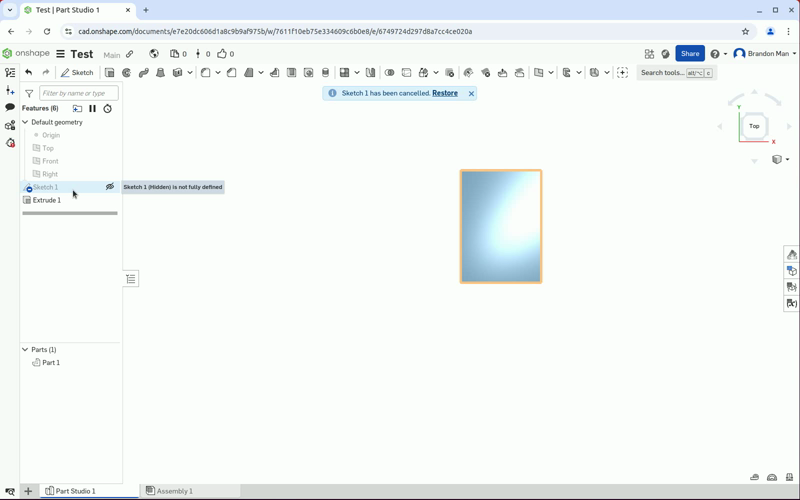
click(73, 189)
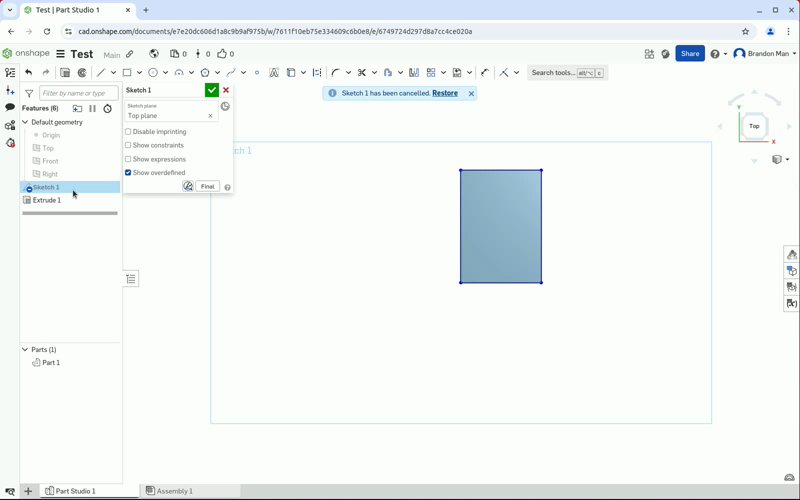
mouse_move(229, 92)
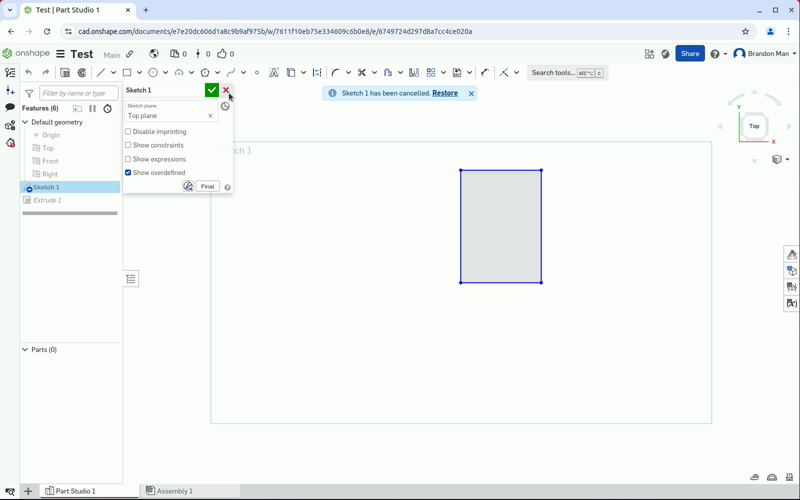
click(229, 92)
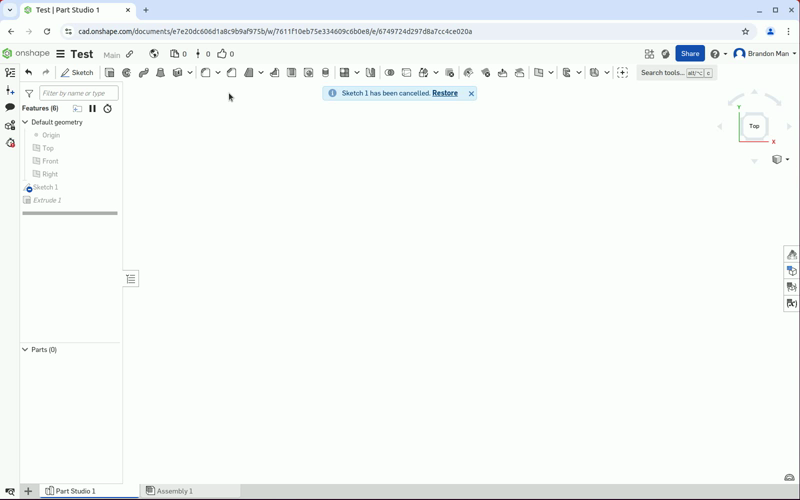
mouse_move(73, 352)
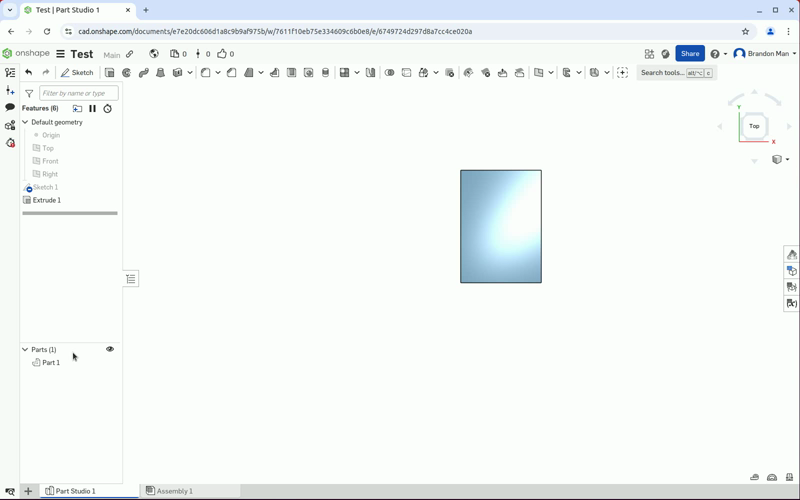
key(y)
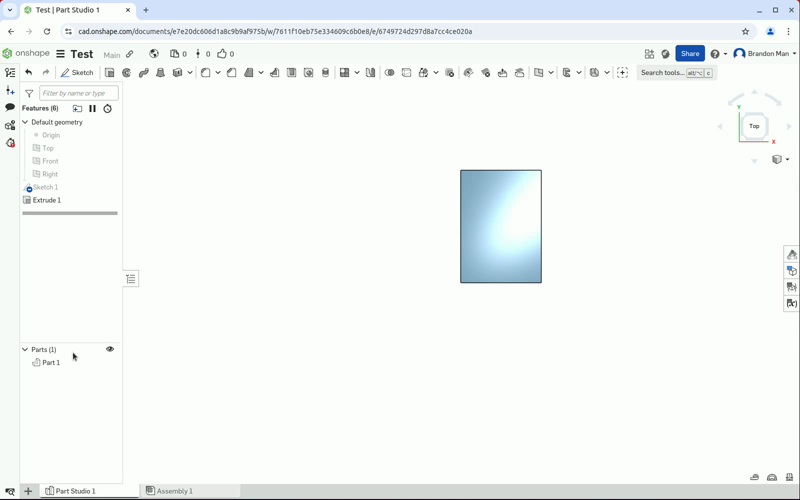
key(shift+p)
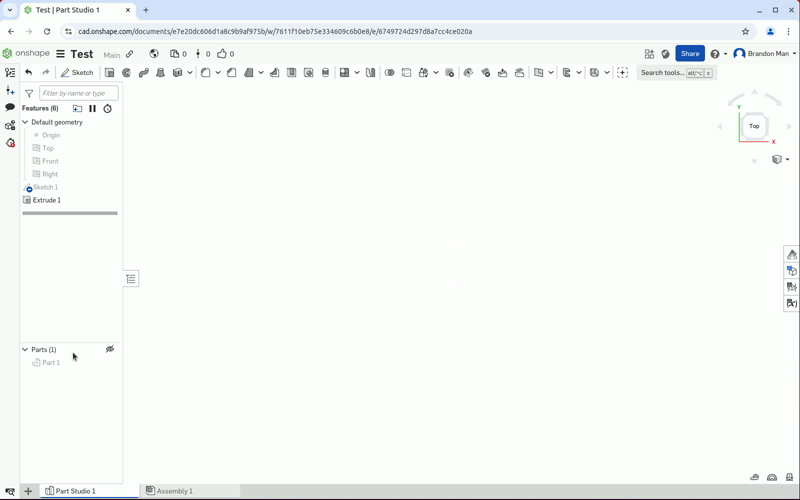
key(space)
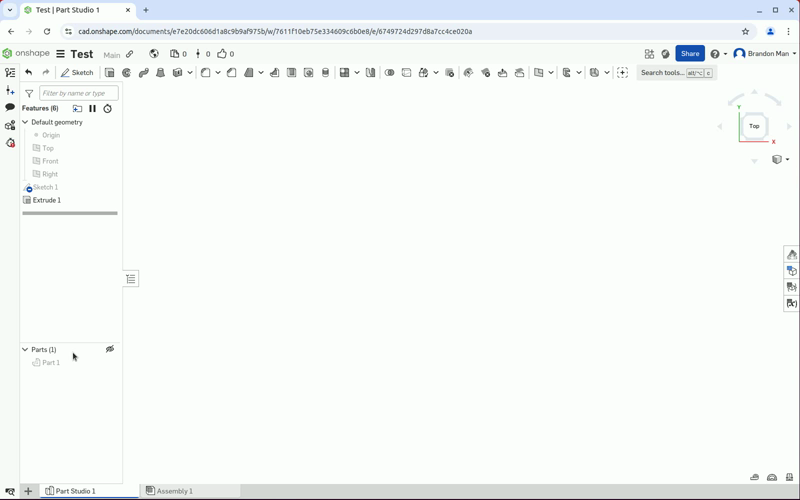
key_down(shift)
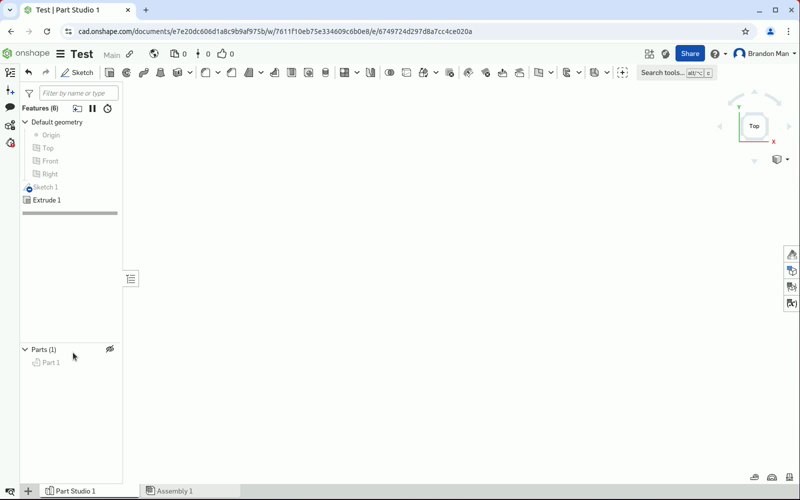
key(up)
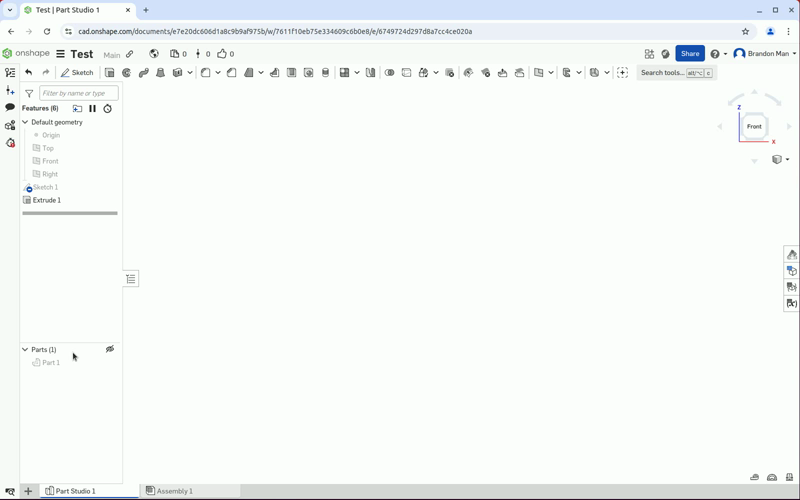
key_up(shift)
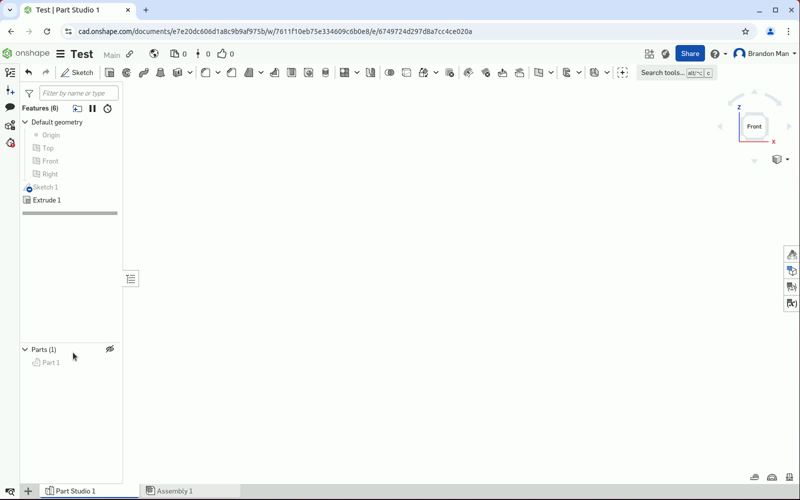
key(space)
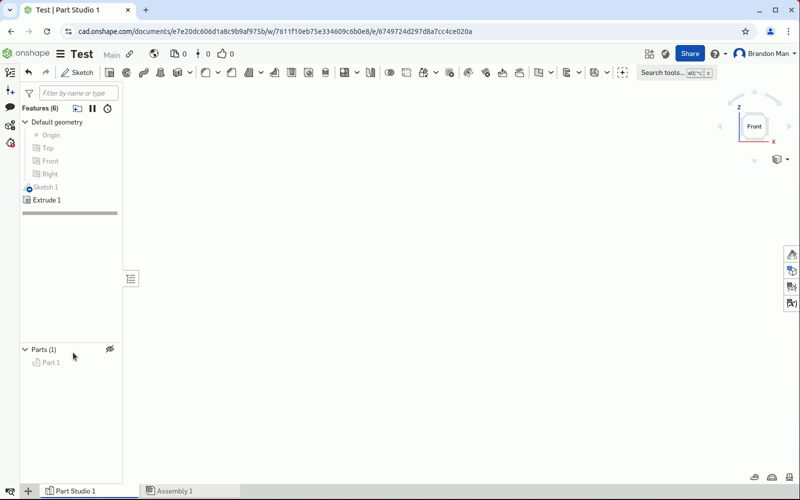
key_down(shift)
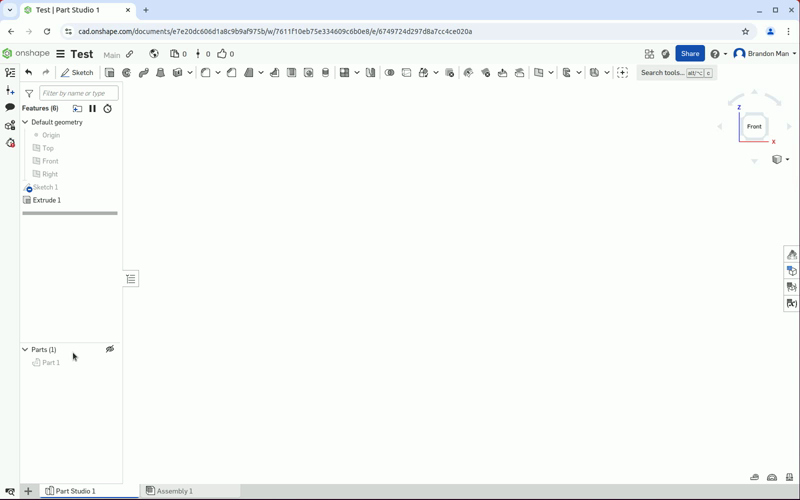
key(left)
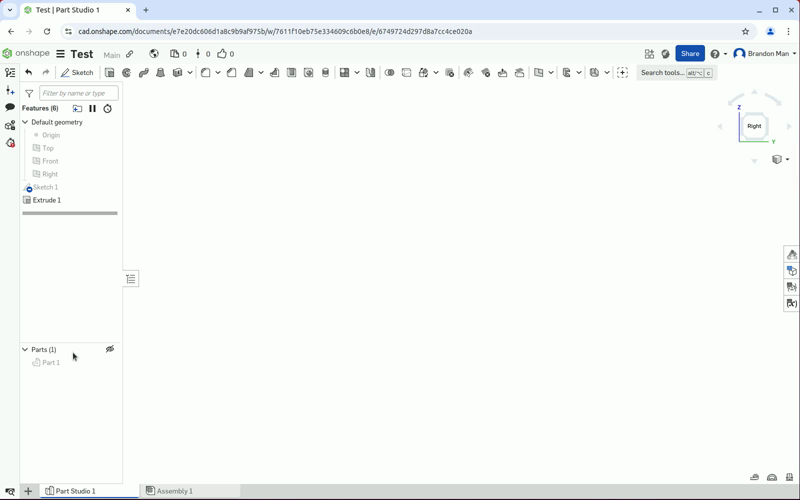
key_up(shift)
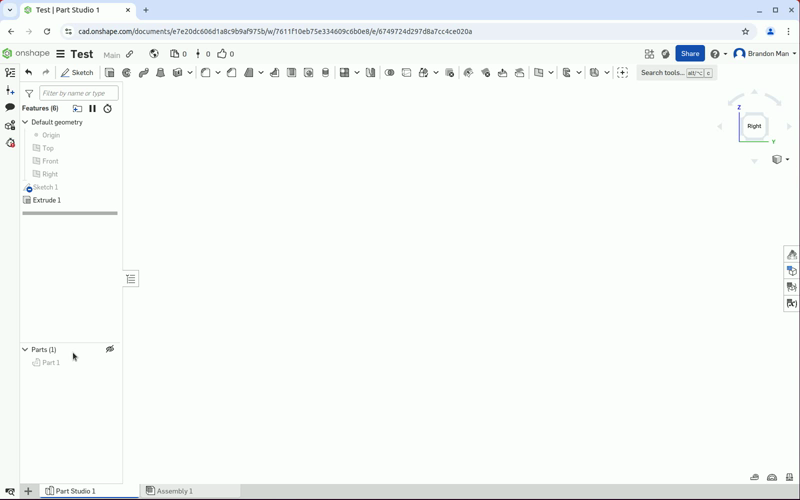
mouse_move(73, 352)
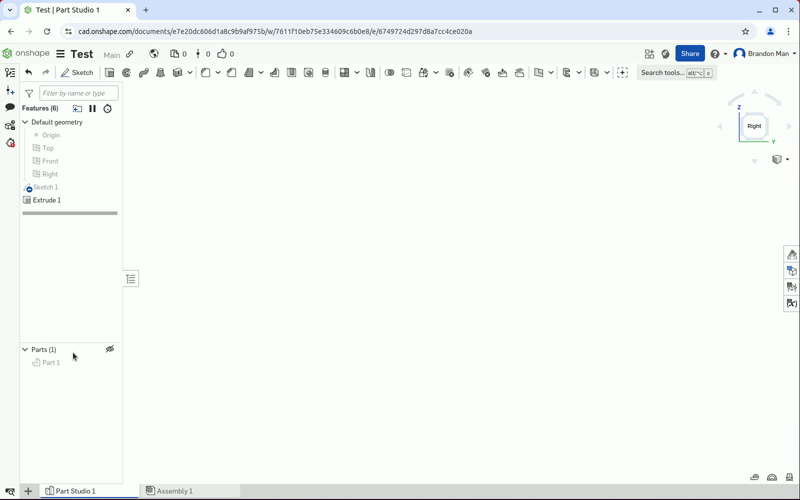
key(shift+y)
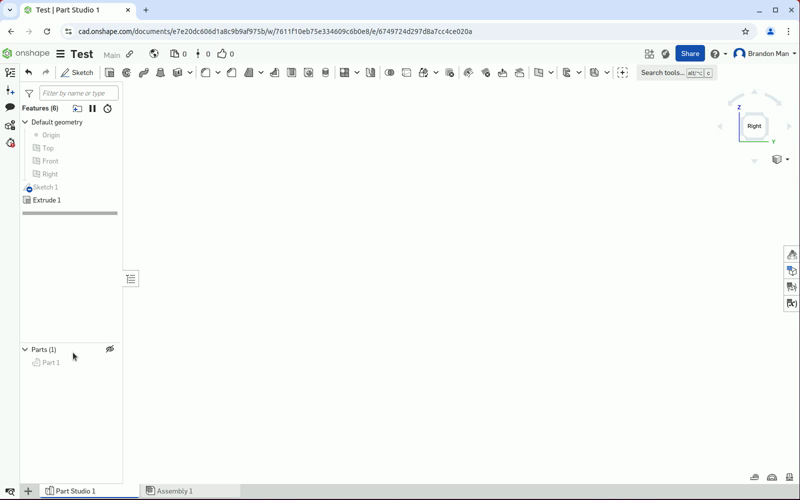
key(shift+s)
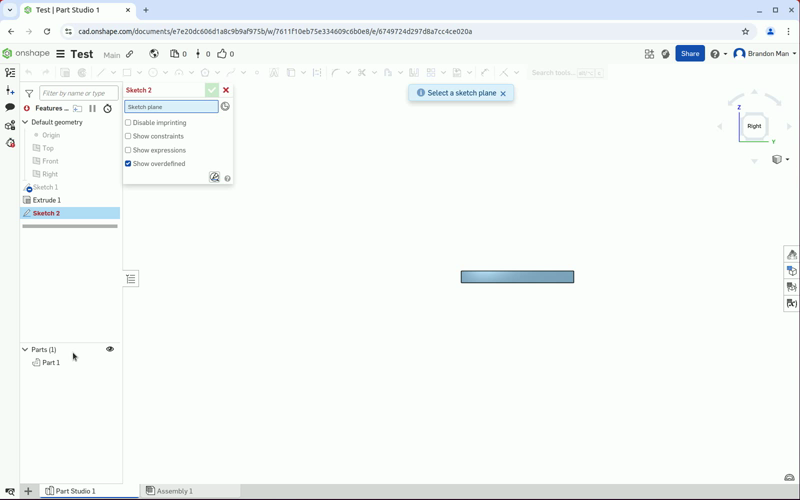
mouse_move(73, 176)
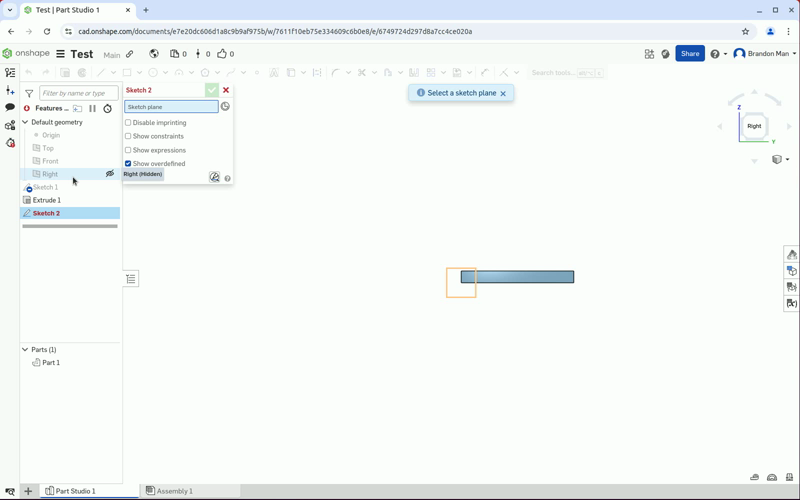
click(73, 176)
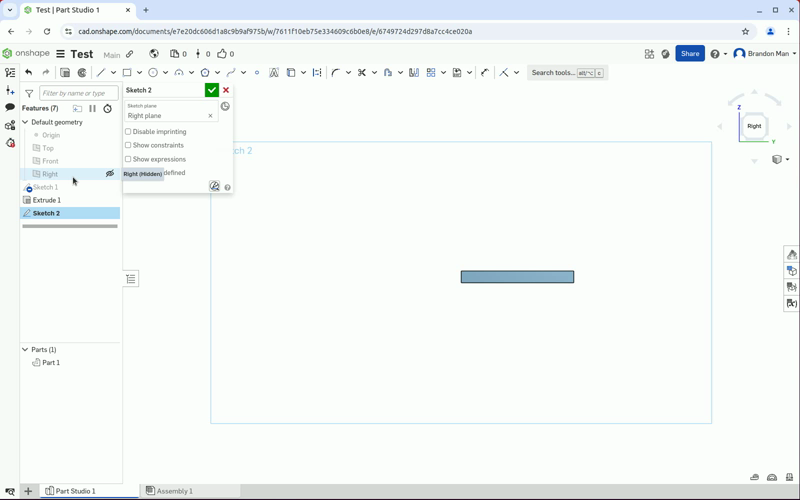
mouse_move(73, 352)
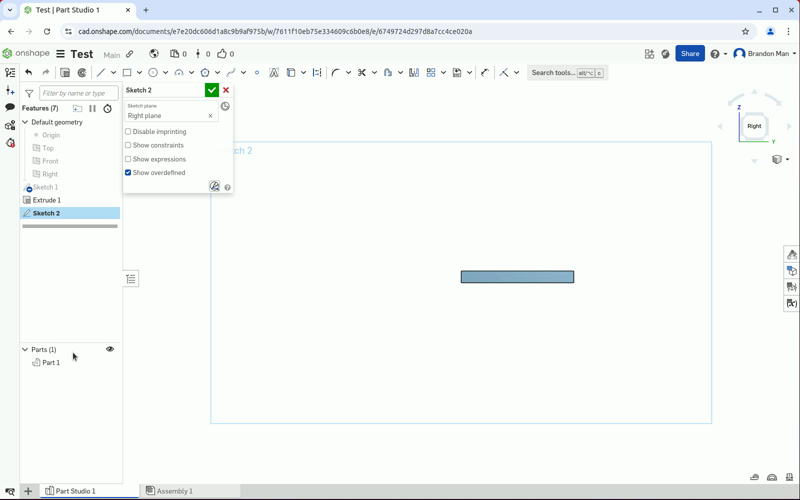
key(y)
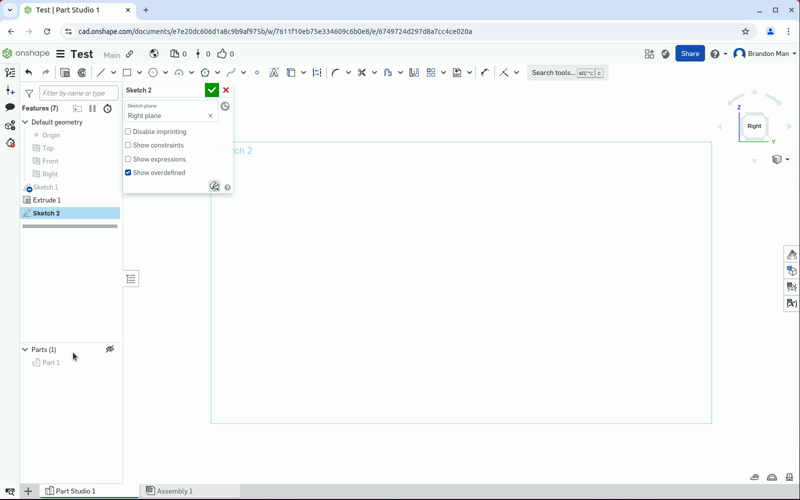
key(l)
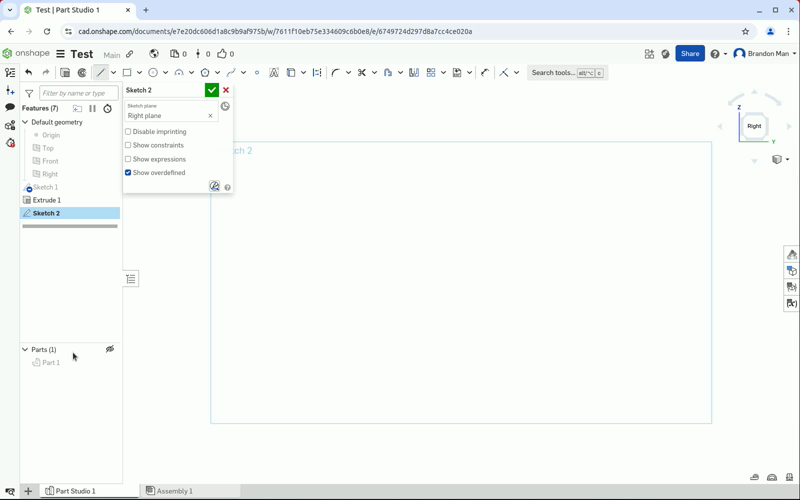
key_down(shift)
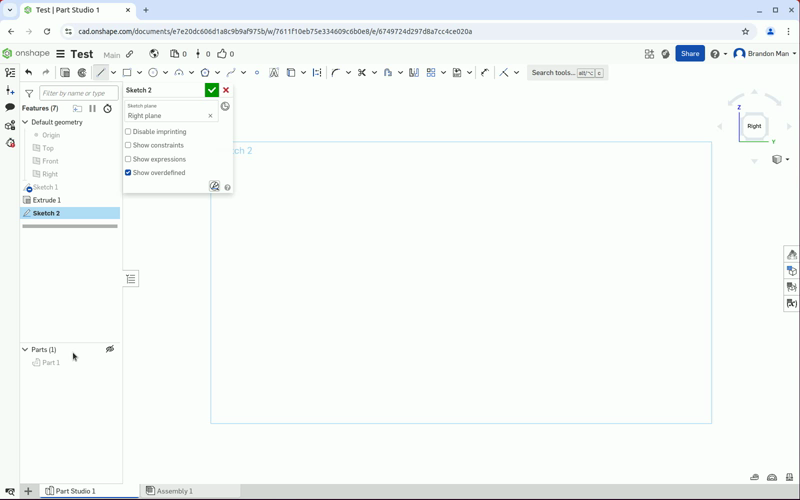
mouse_move(446, 258)
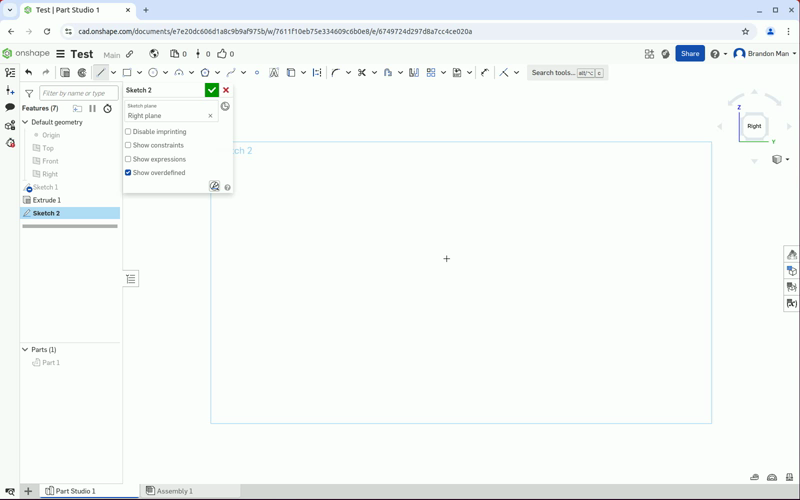
click(446, 258)
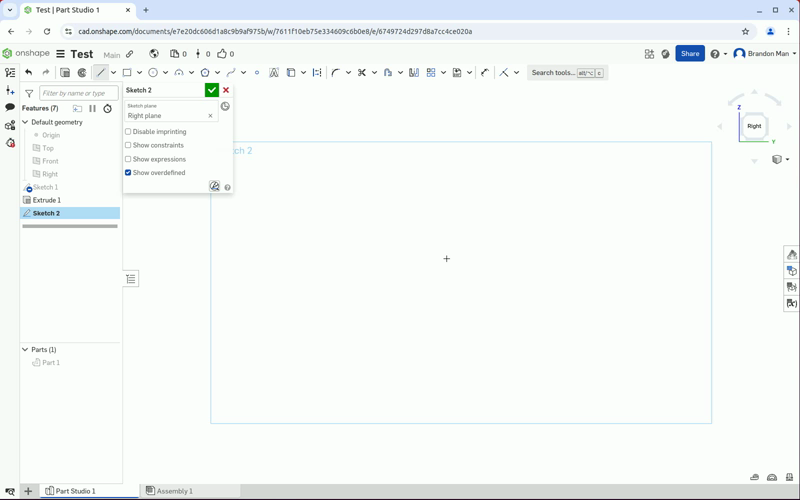
key_up(shift)
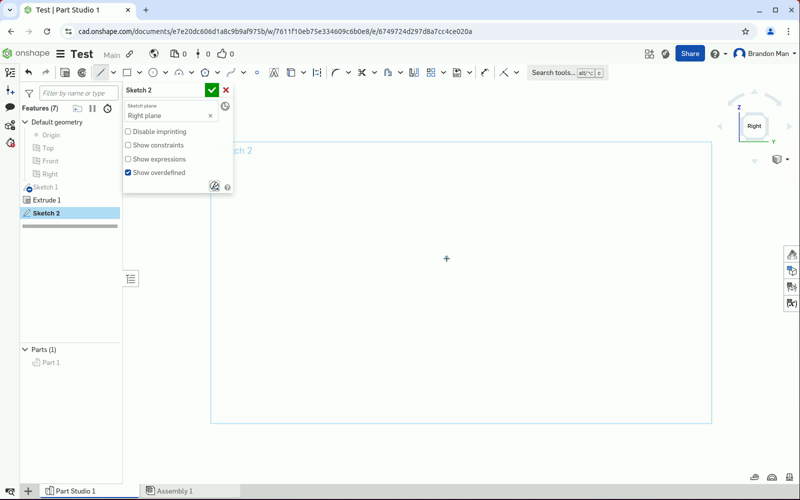
key_down(shift)
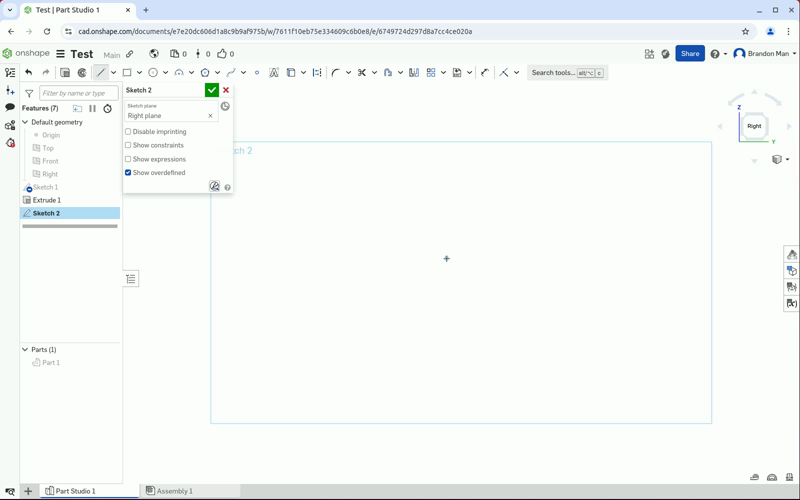
mouse_move(559, 258)
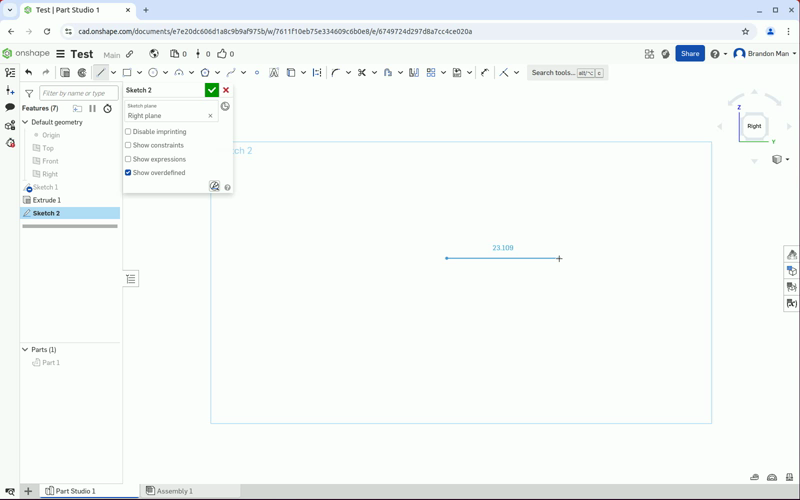
click(559, 258)
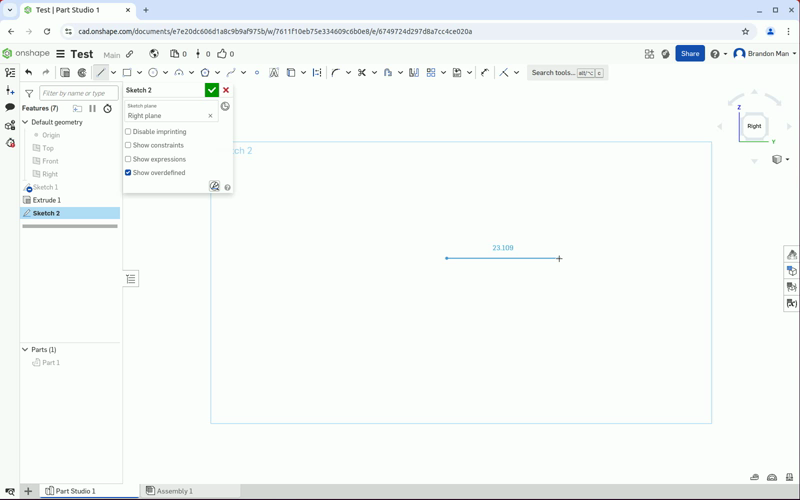
key_up(shift)
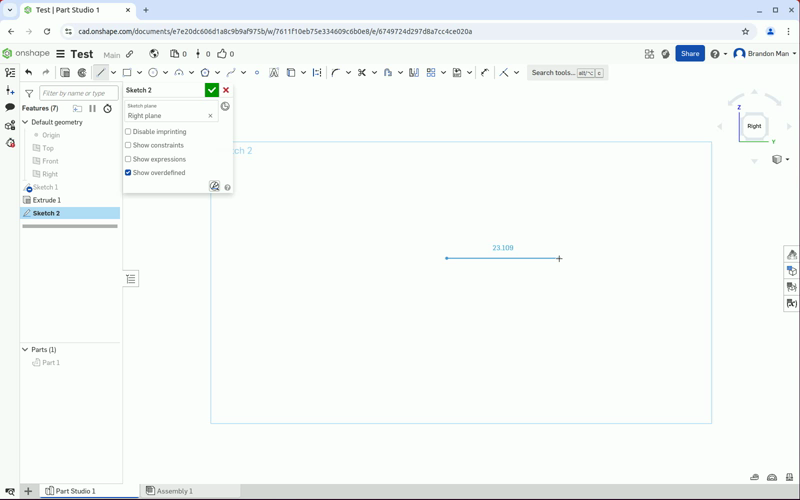
key_down(shift)
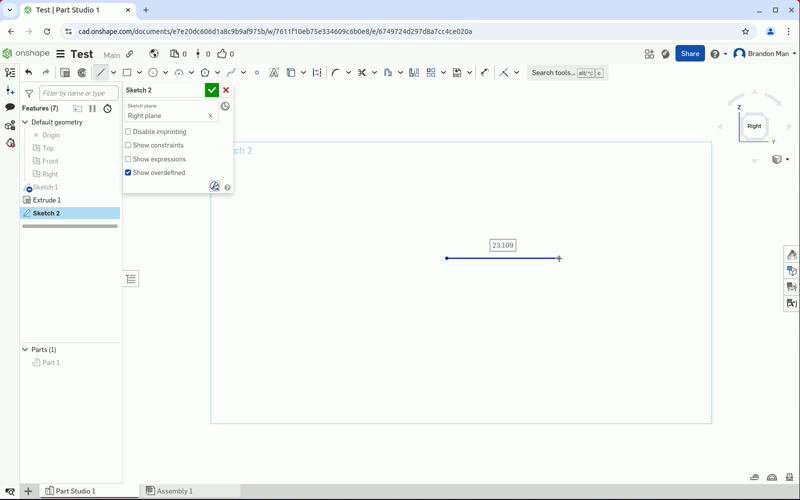
mouse_move(559, 177)
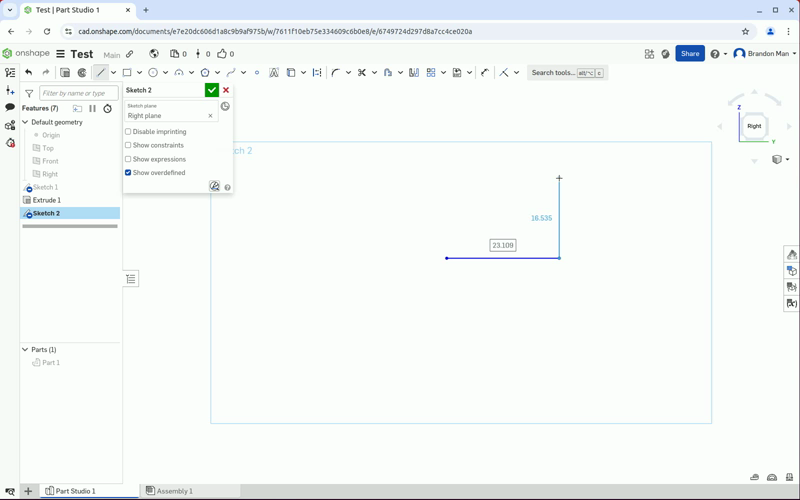
click(559, 177)
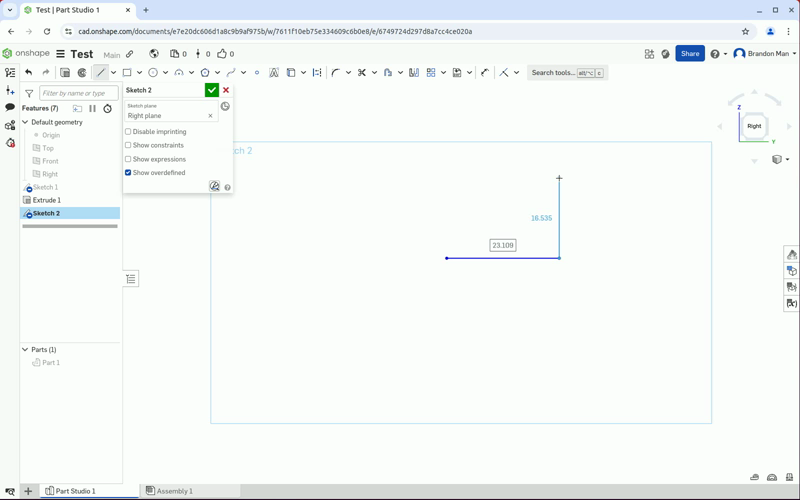
key_up(shift)
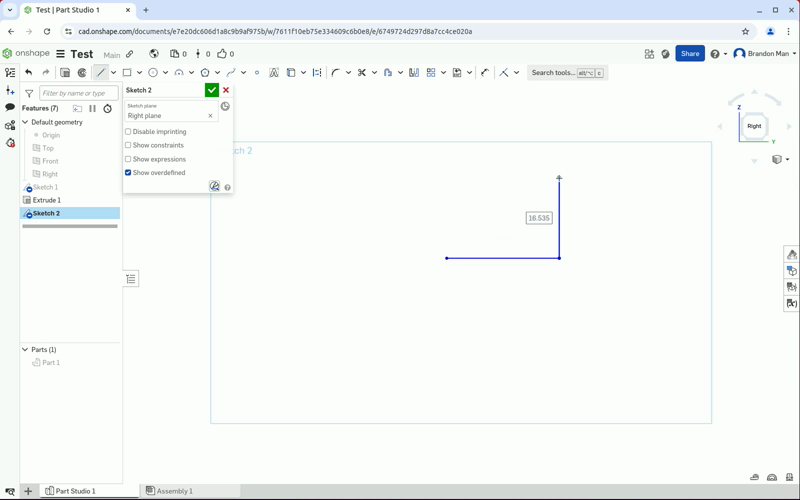
key_down(shift)
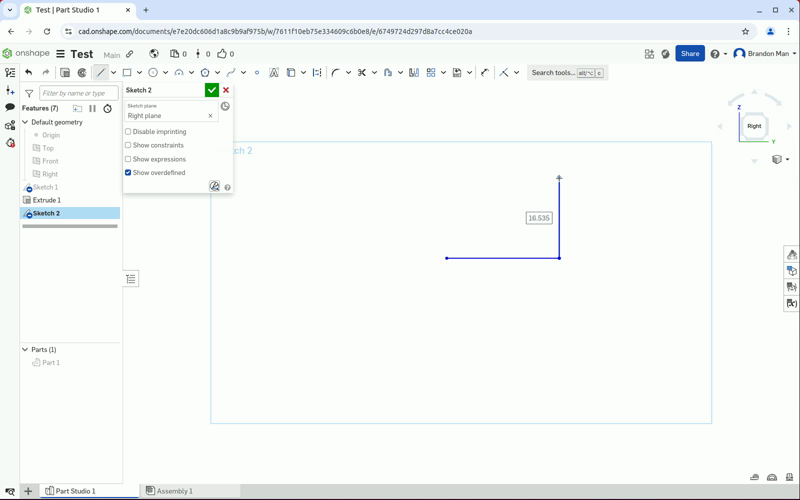
mouse_move(446, 177)
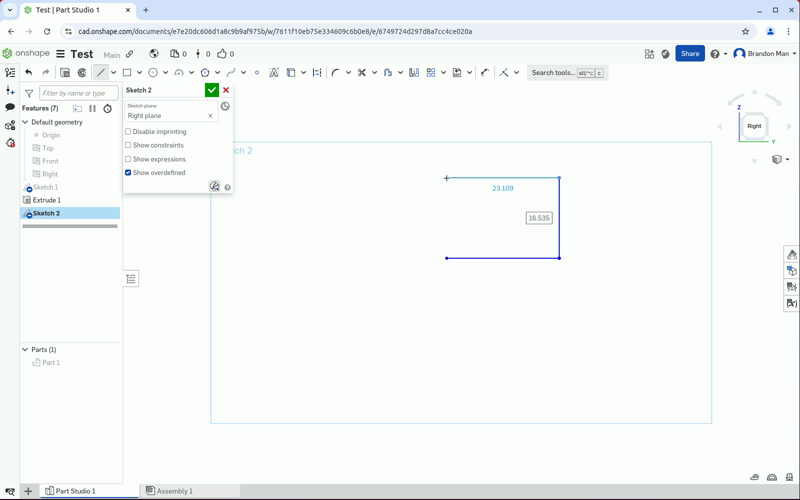
click(446, 177)
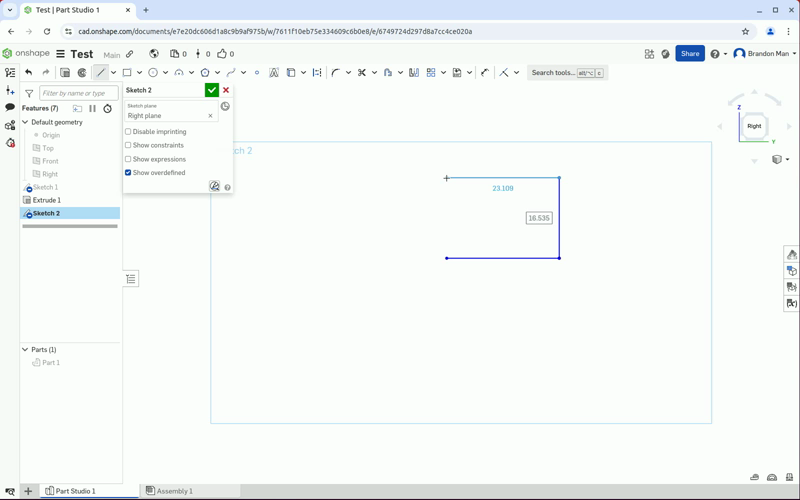
key_up(shift)
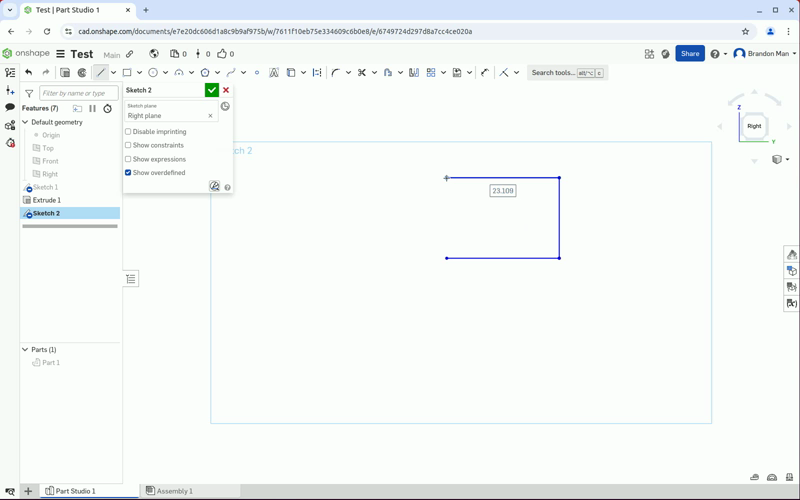
key_down(shift)
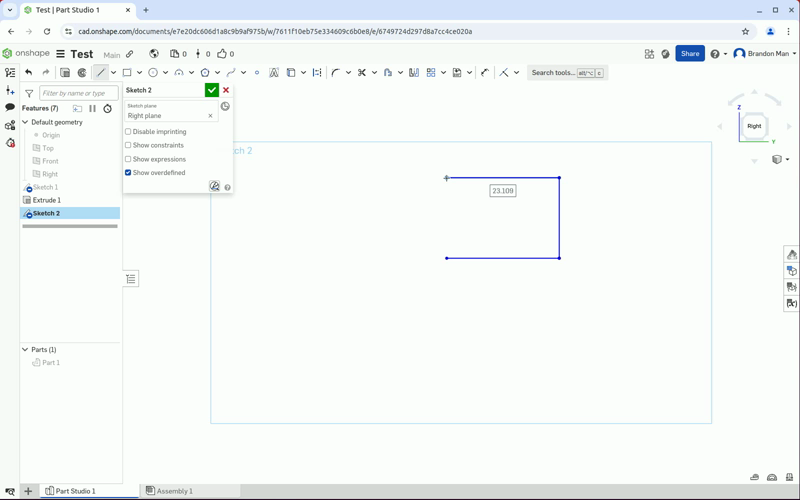
mouse_move(446, 258)
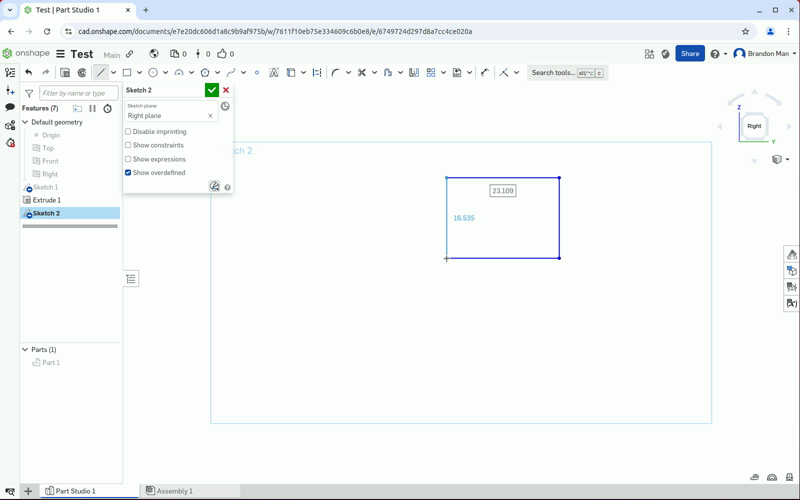
key_up(shift)
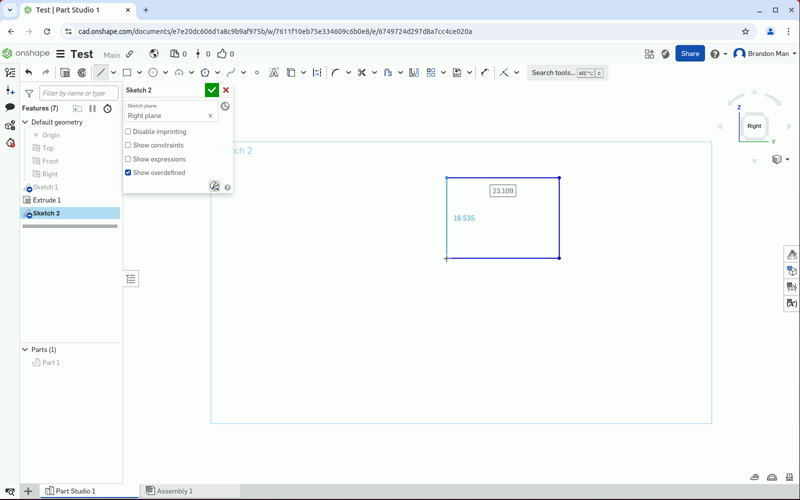
click(446, 258)
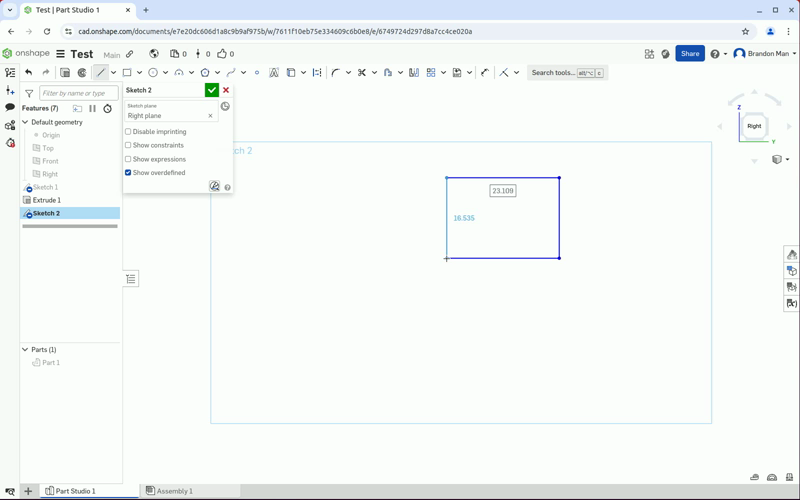
key(esc)
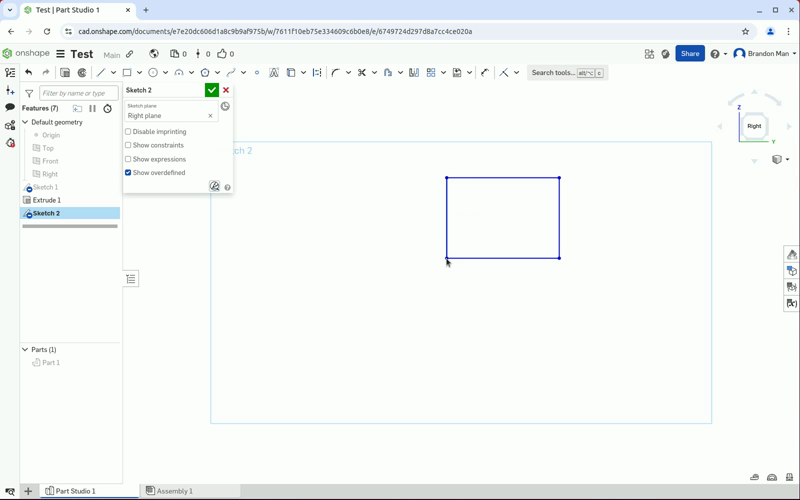
mouse_move(536, 245)
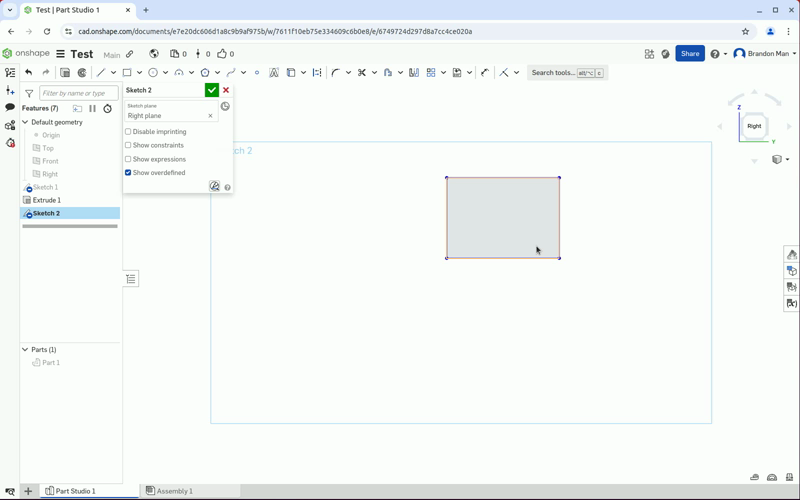
click(536, 245)
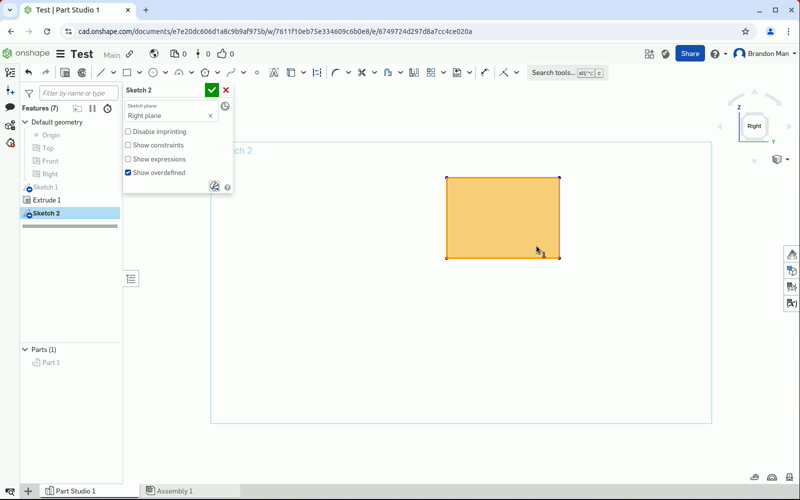
mouse_move(73, 352)
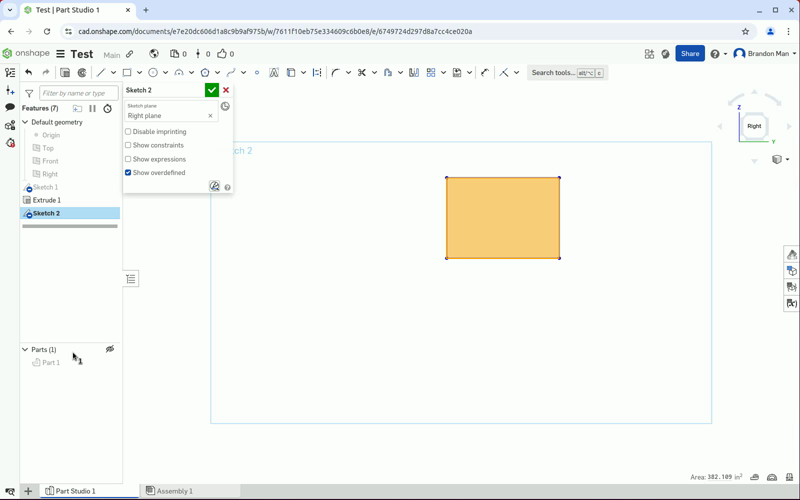
key(shift+y)
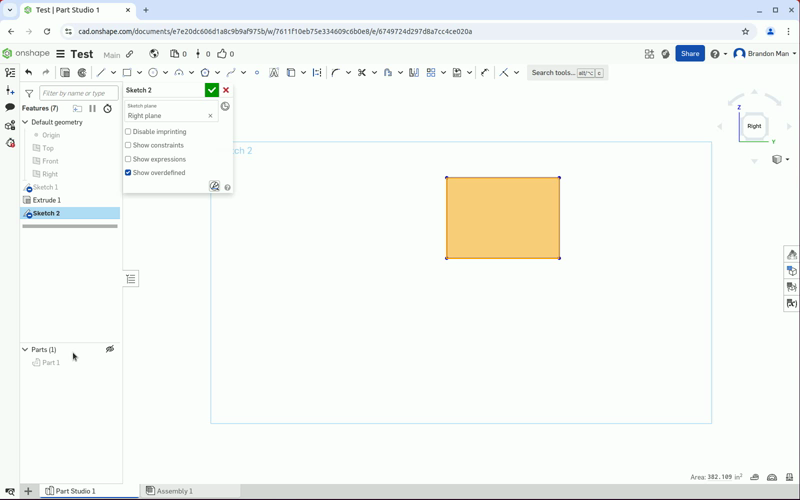
key(shift+e)
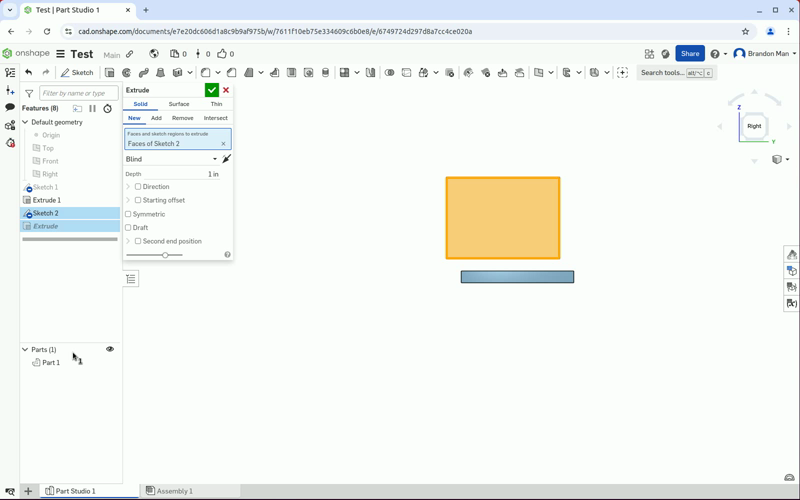
mouse_move(143, 106)
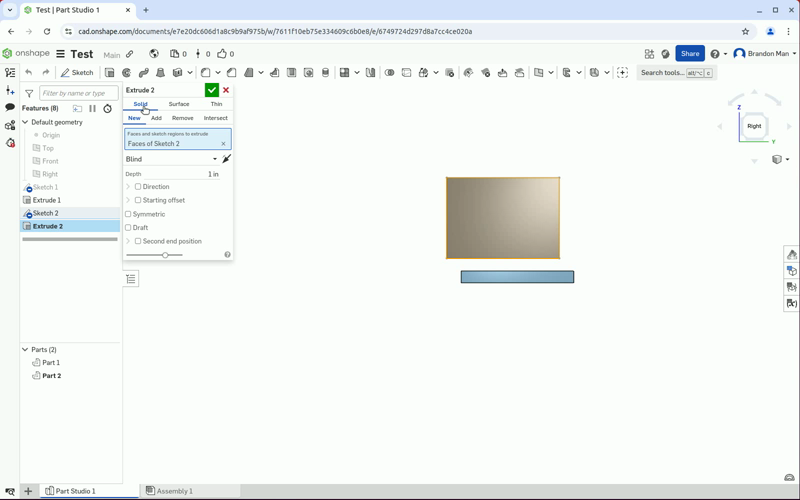
click(143, 106)
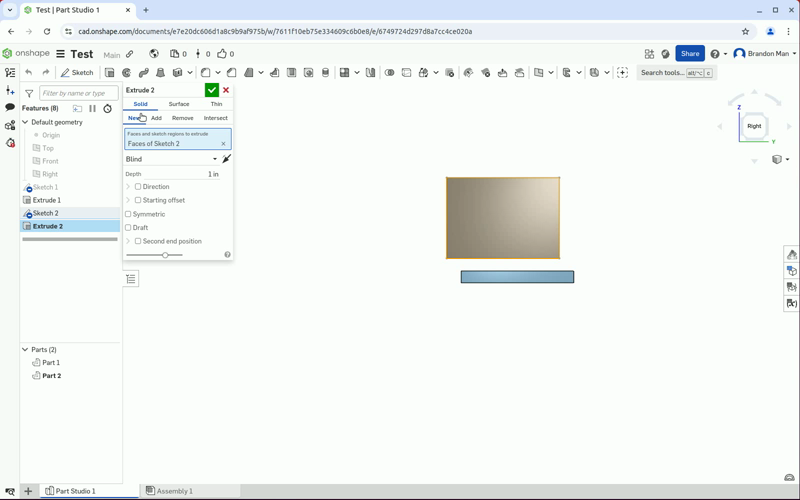
mouse_move(137, 120)
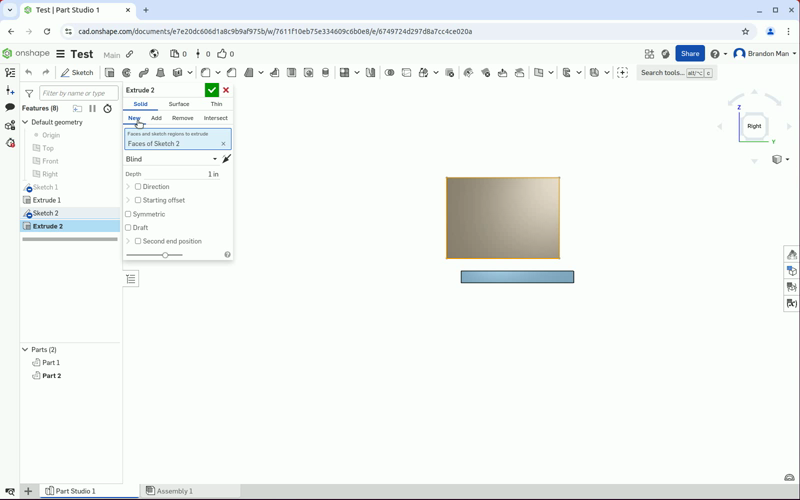
click(137, 120)
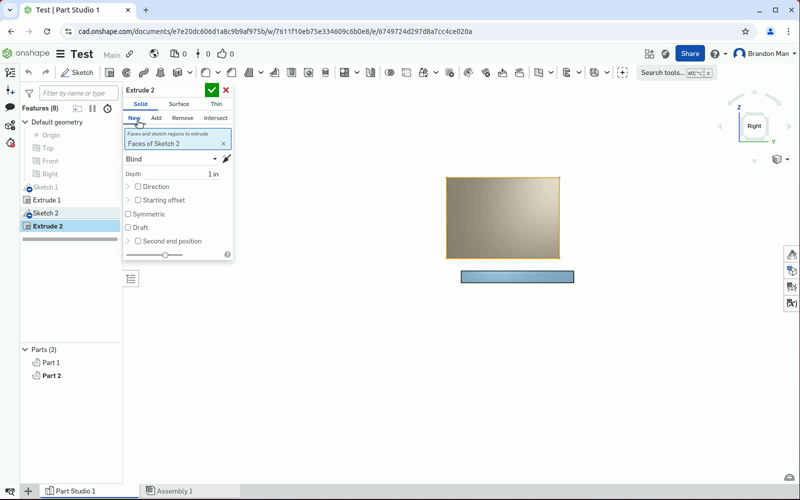
key(tab, 4)
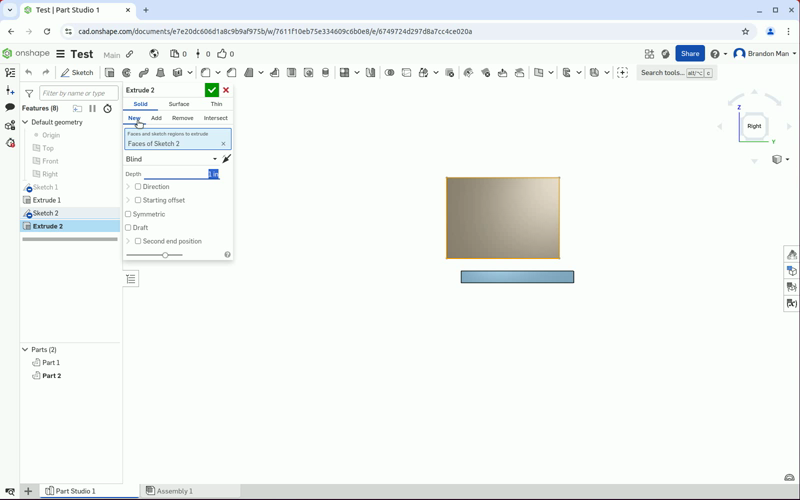
text(2.407)
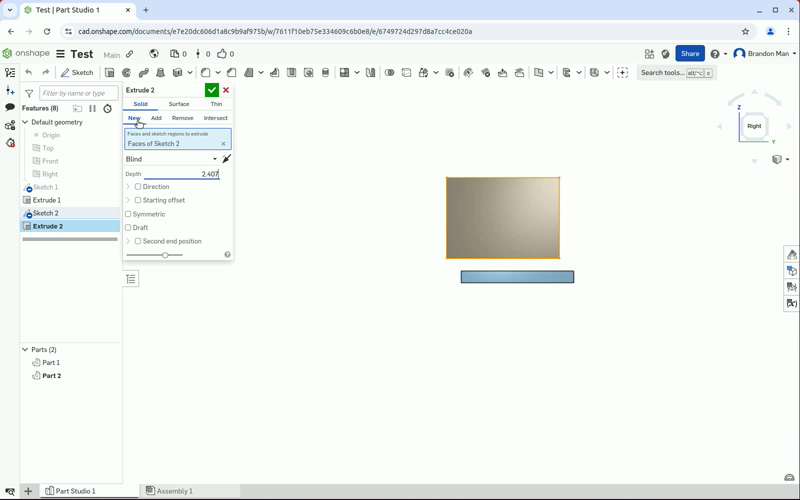
key(enter)
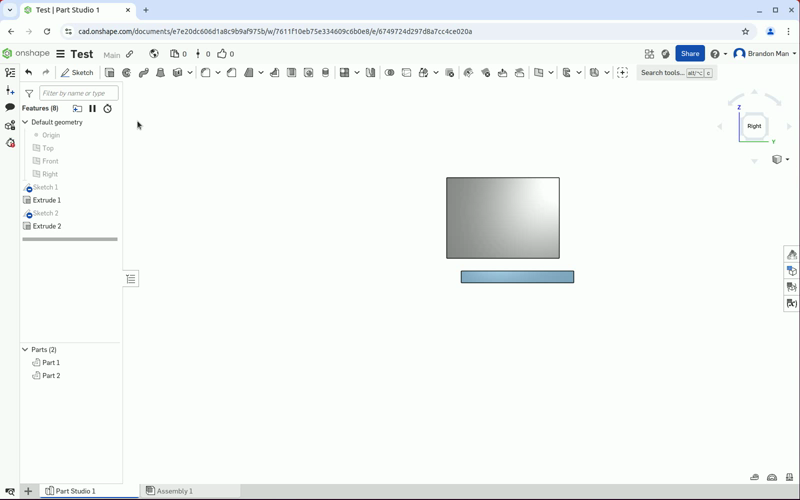
key(shift+h)
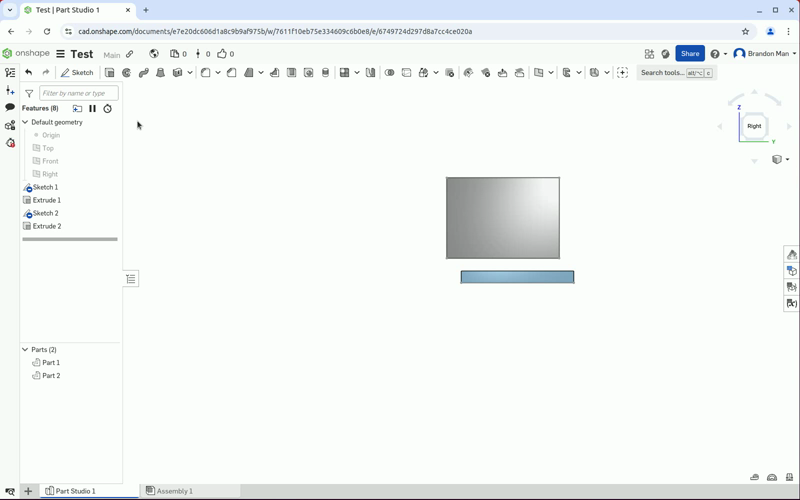
key(shift+h)
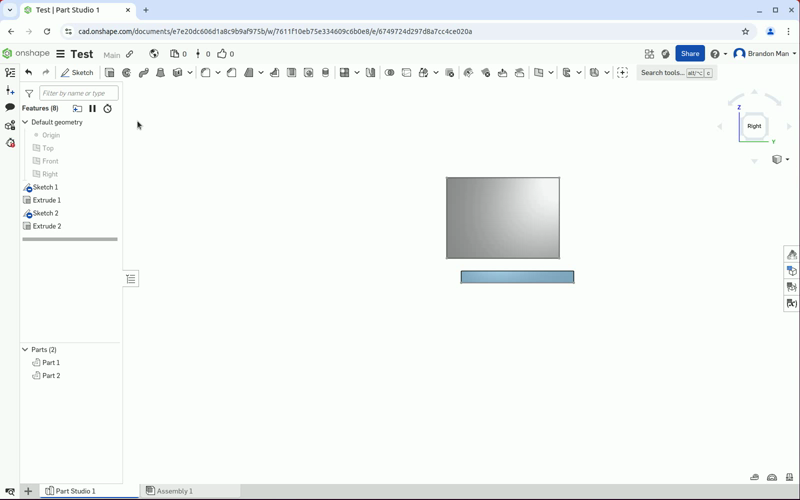
key(shift+7)
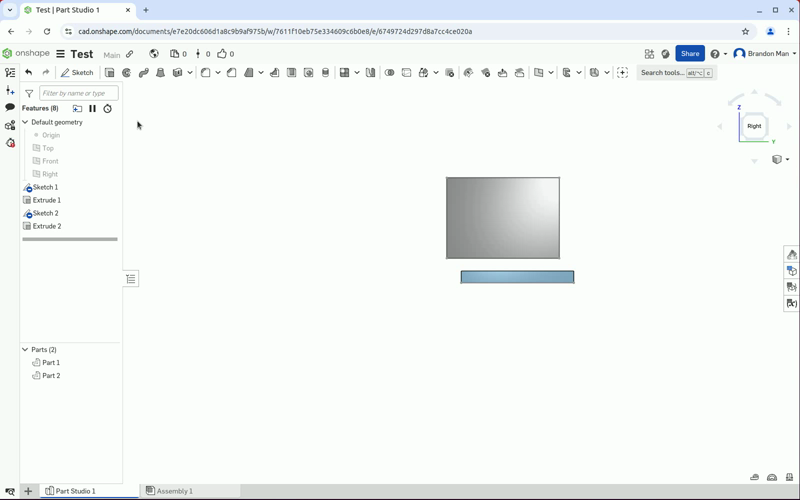
key(right, 2)
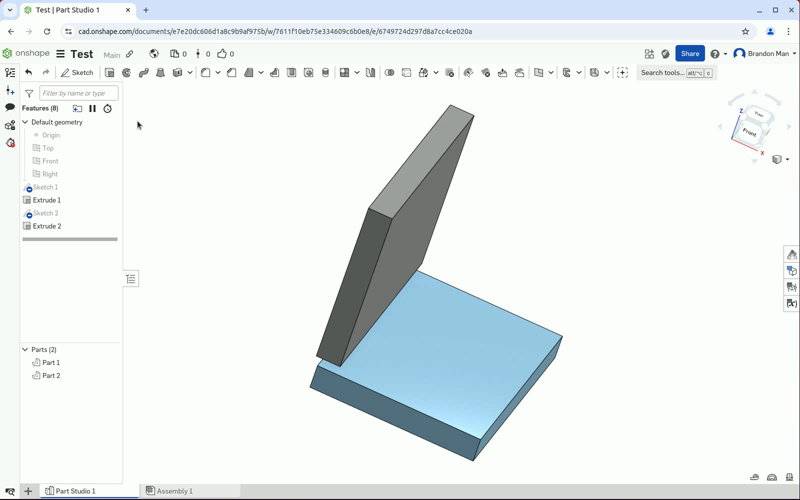
key(down, 2)
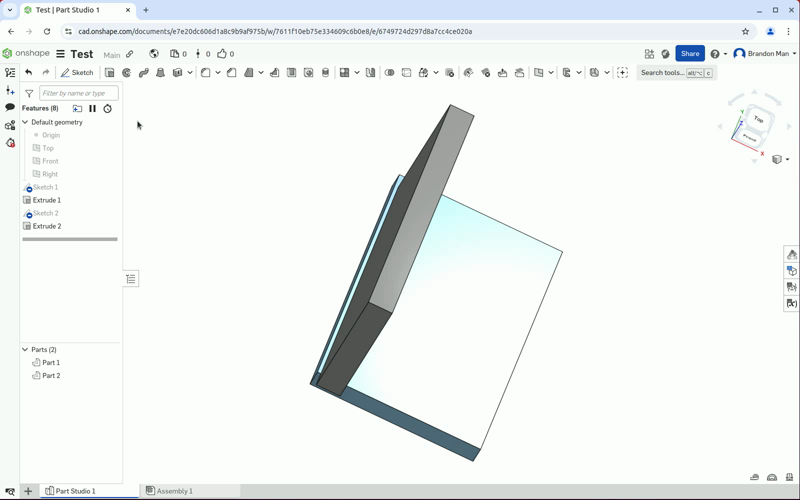
key(up, 2)
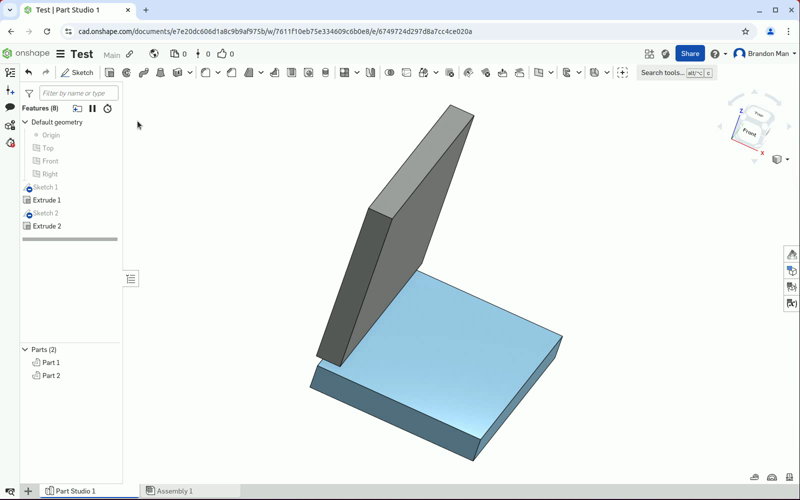
key(left, 2)
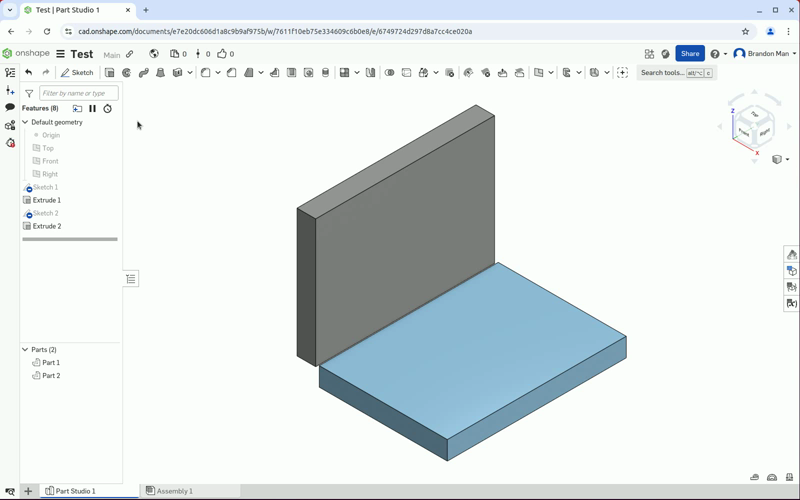
mouse_move(73, 189)
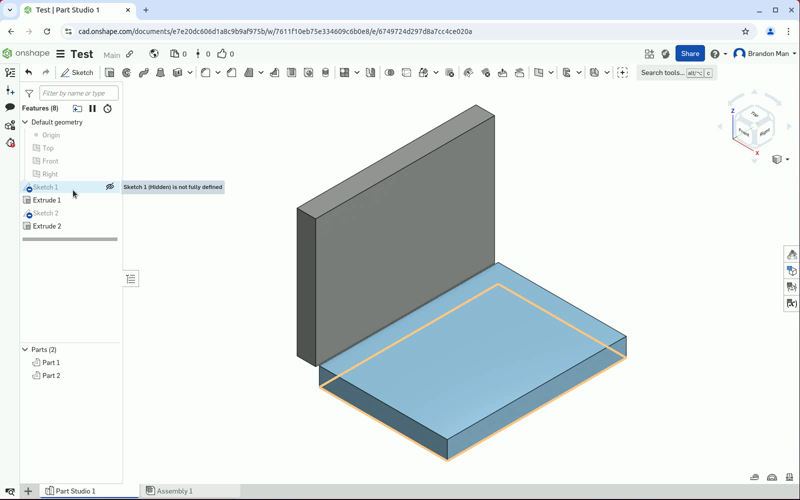
click(73, 189)